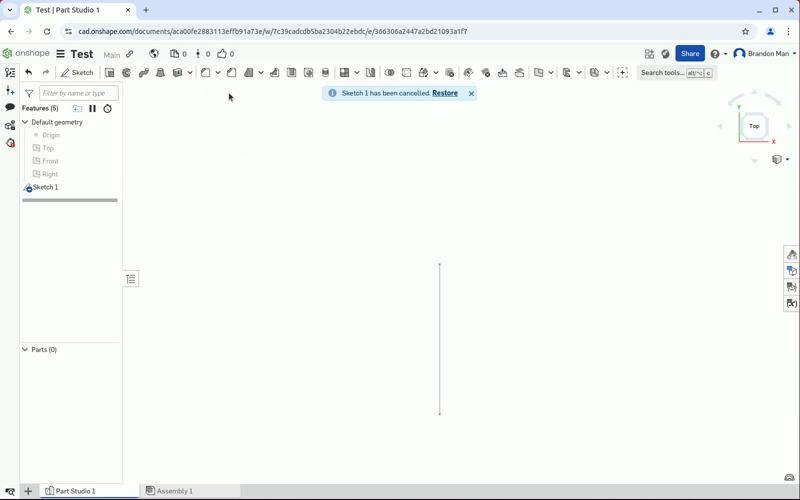
key(shift+h)
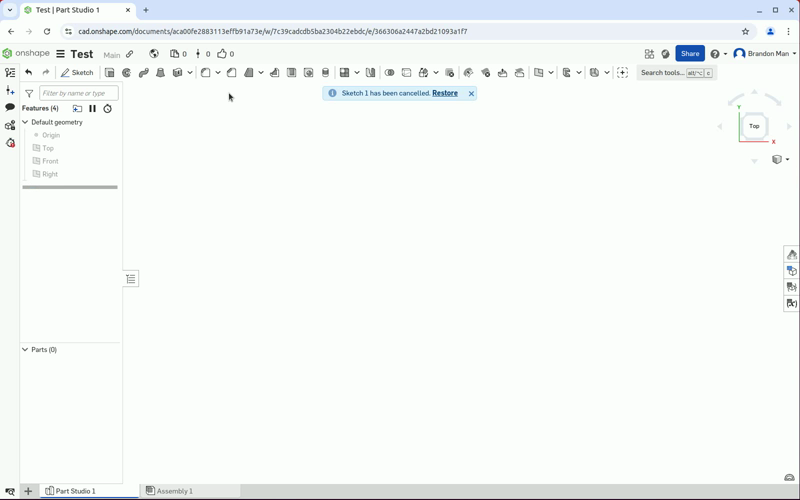
mouse_move(73, 352)
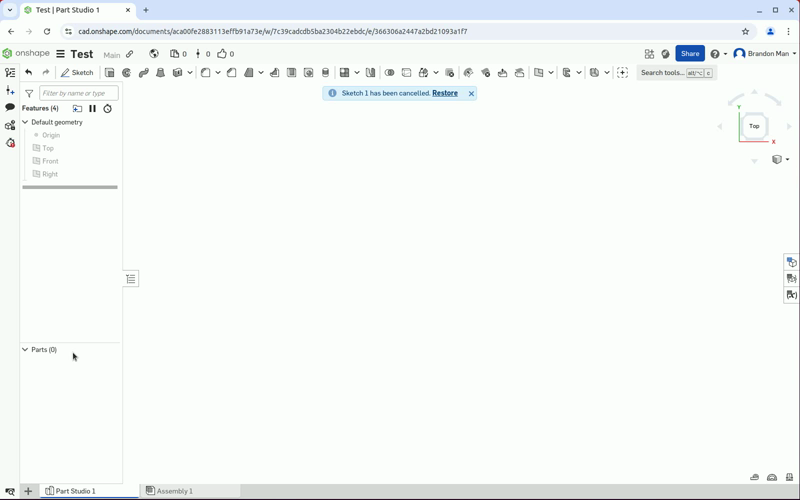
key(y)
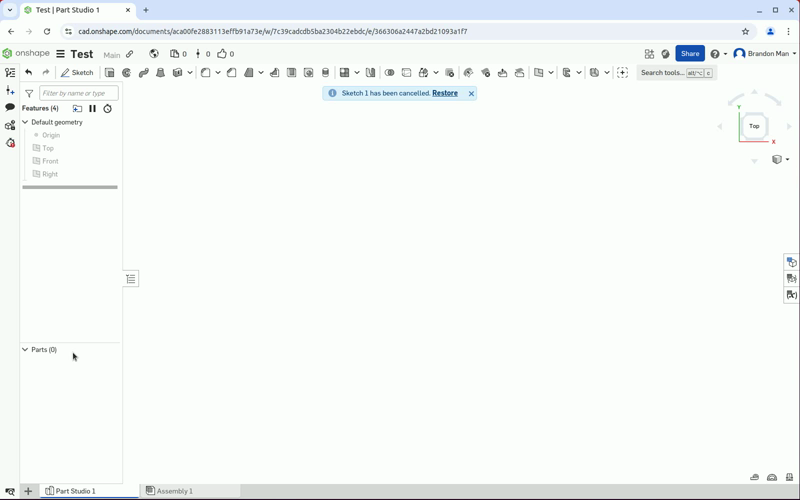
key(shift+p)
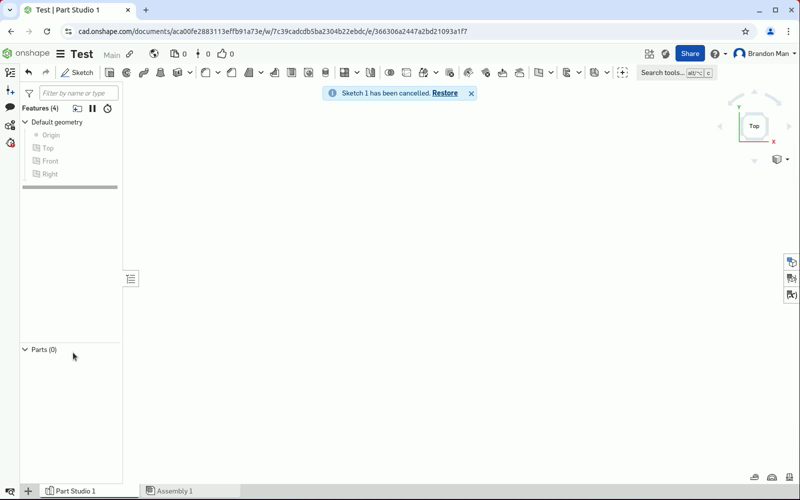
key(space)
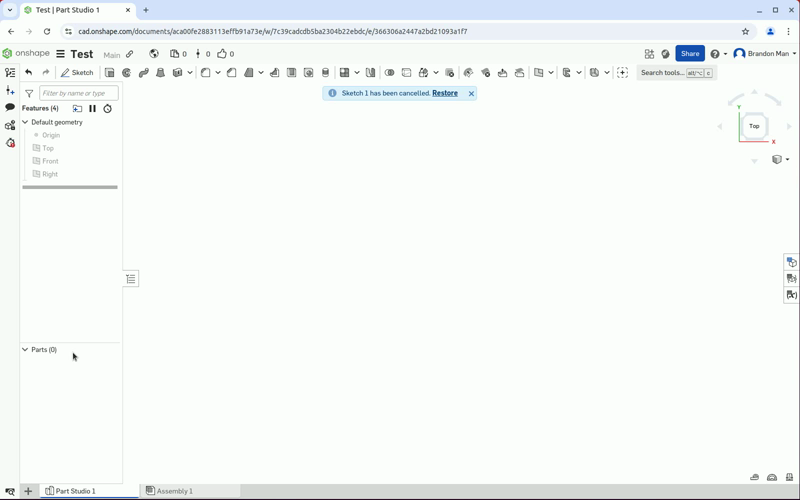
key_down(shift)
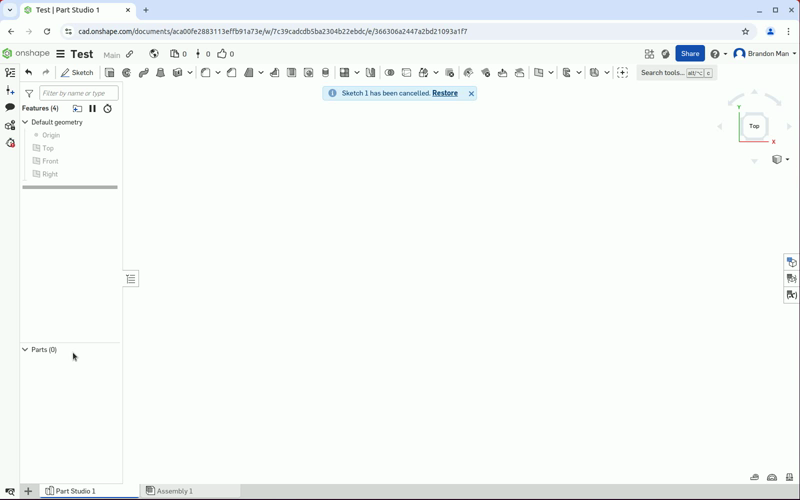
key(up)
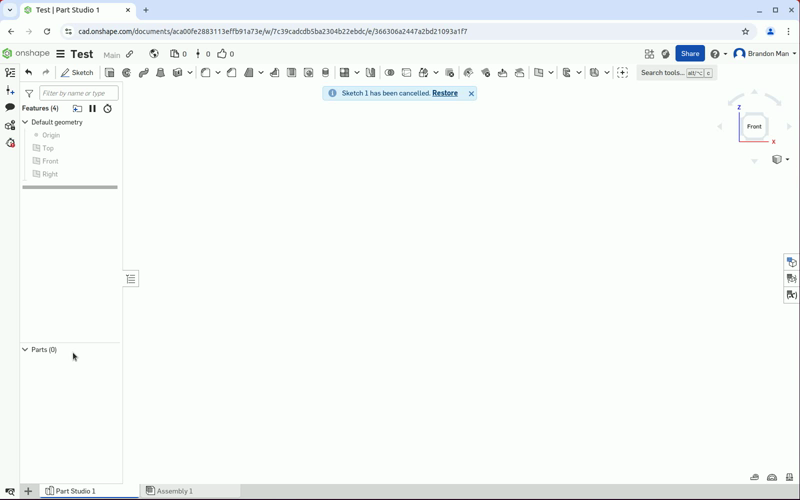
key_up(shift)
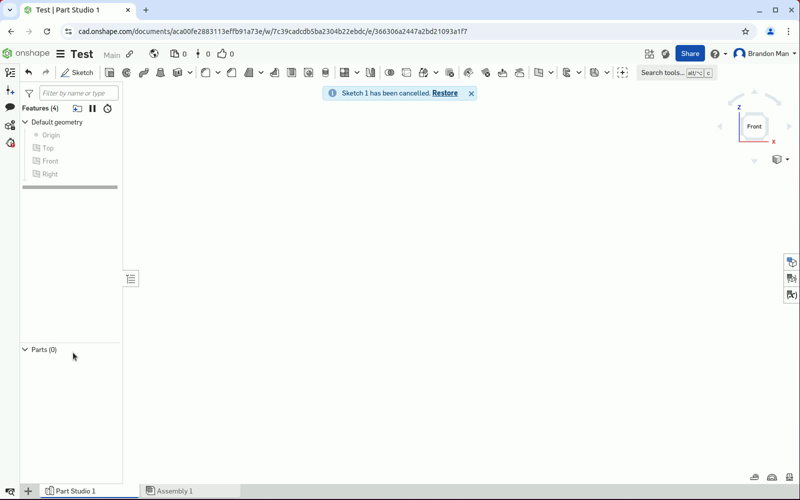
mouse_move(73, 352)
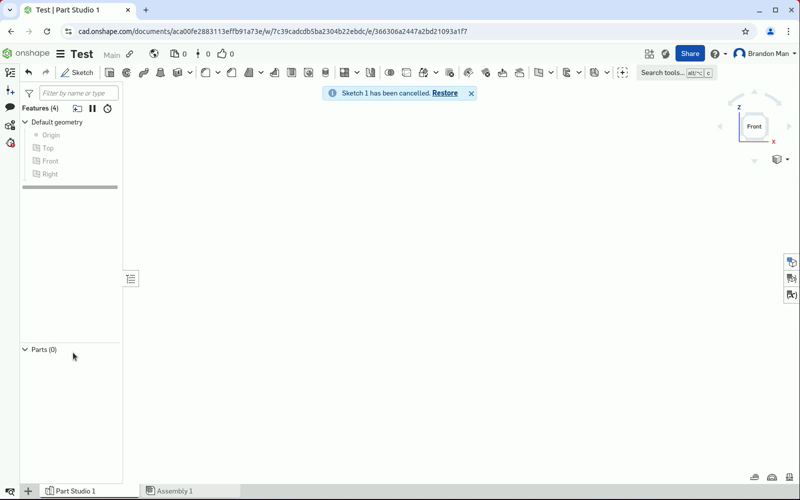
key(shift+y)
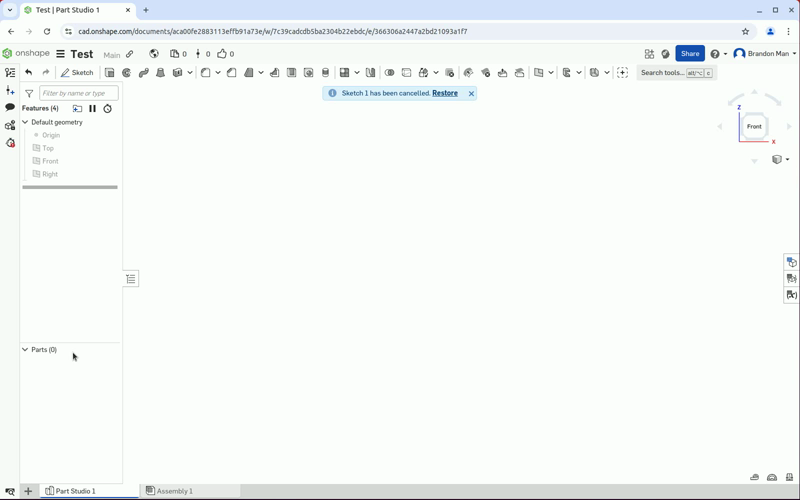
key(shift+s)
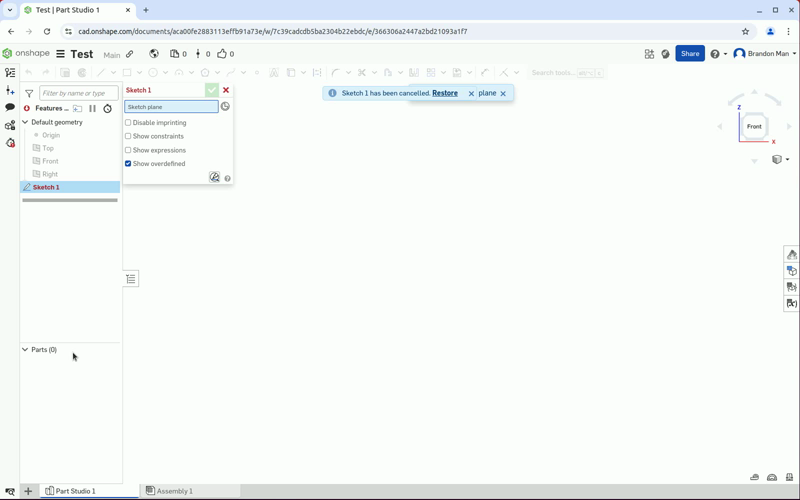
mouse_move(73, 163)
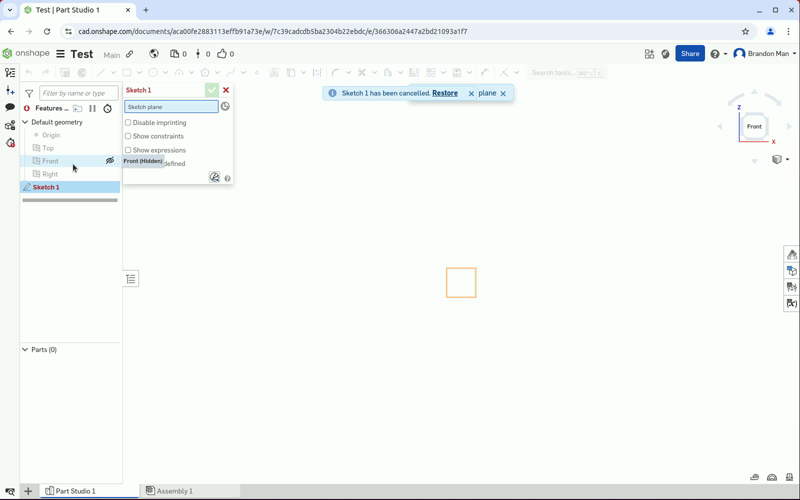
click(73, 163)
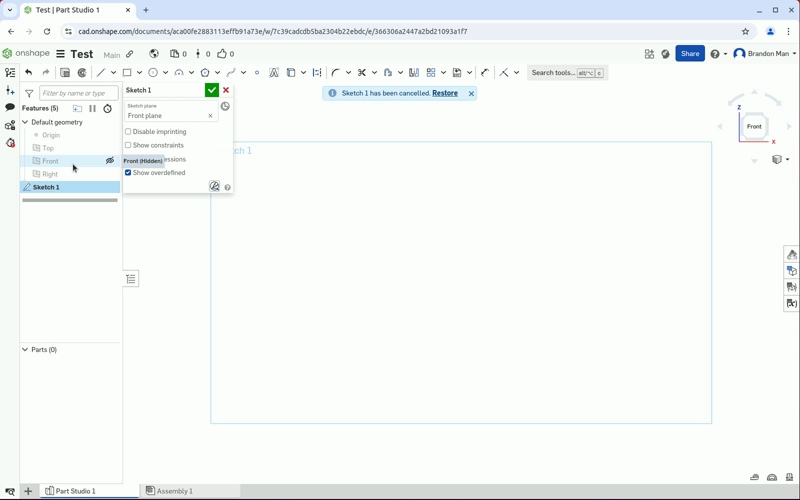
mouse_move(73, 352)
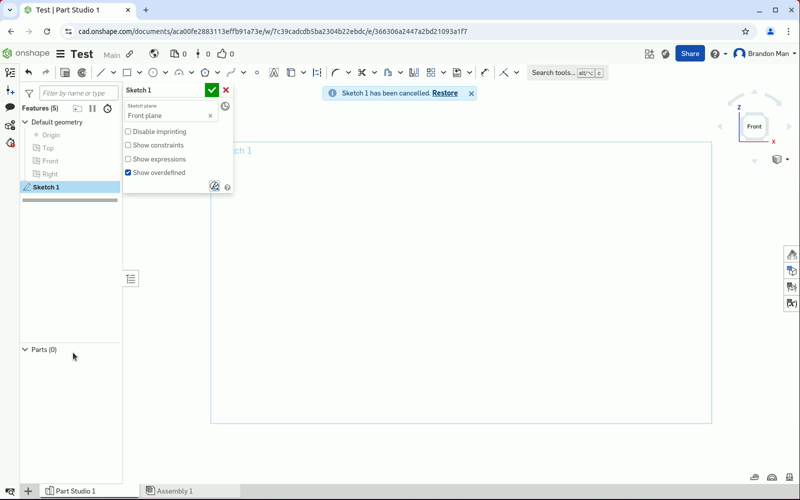
key(y)
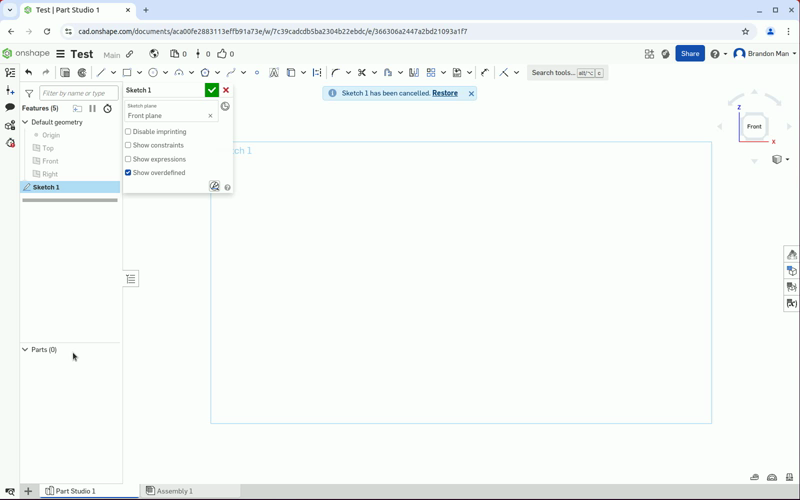
key(c)
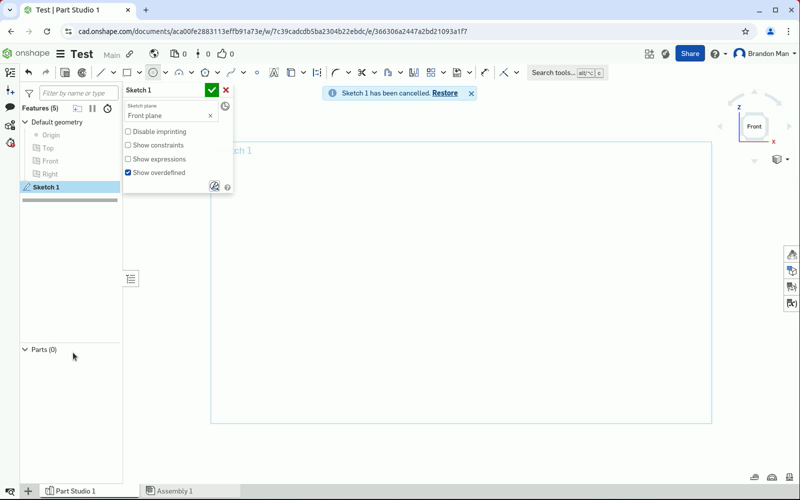
key_down(shift)
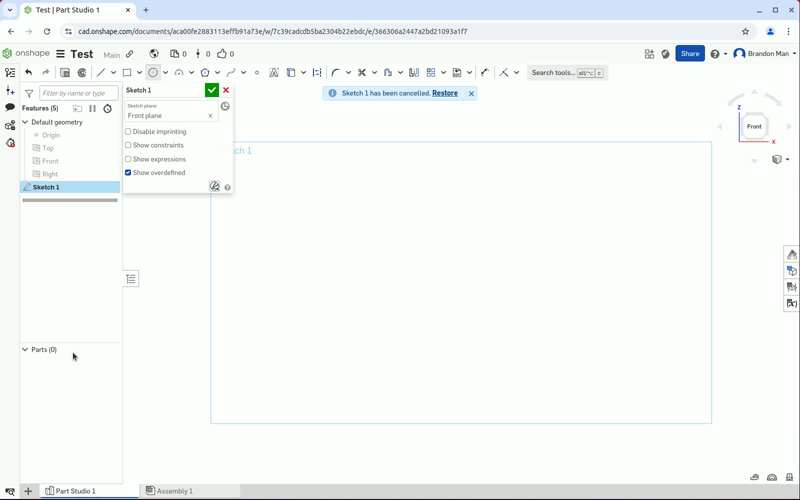
mouse_move(498, 329)
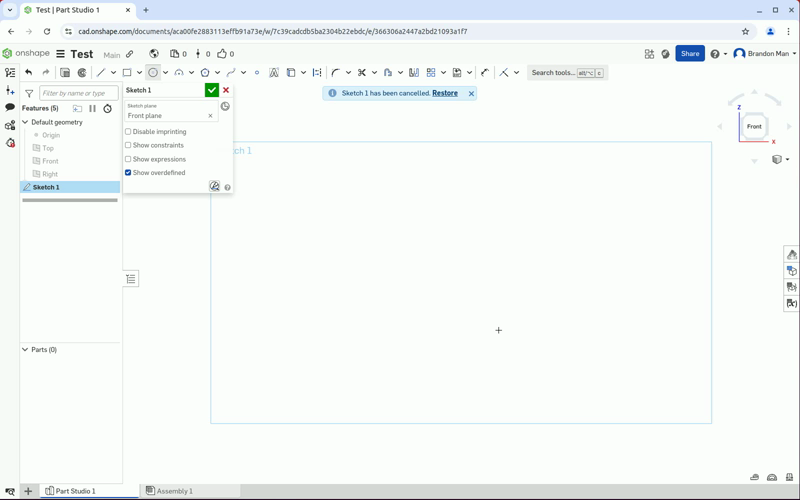
click(498, 329)
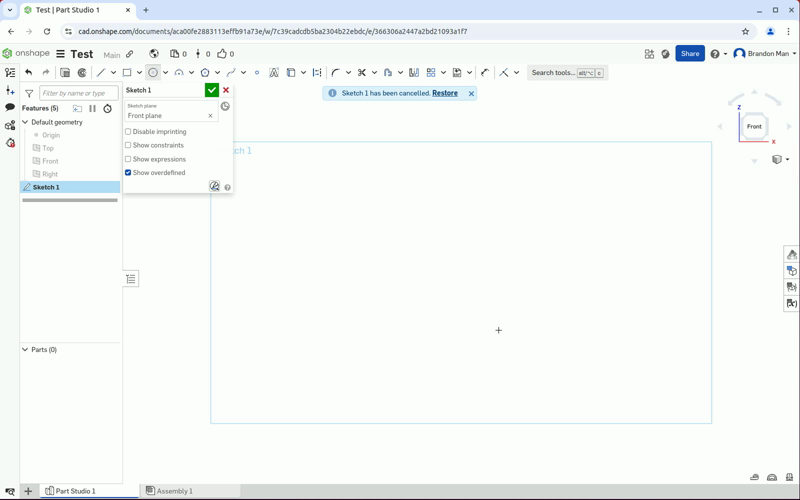
key_up(shift)
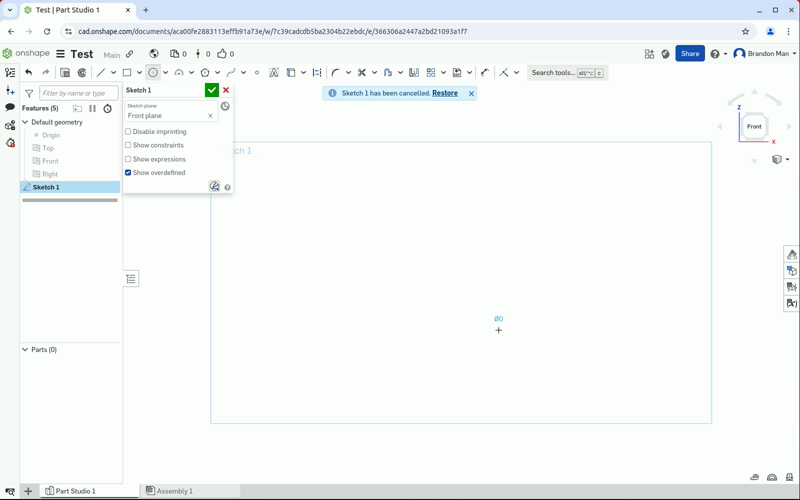
mouse_move(513, 329)
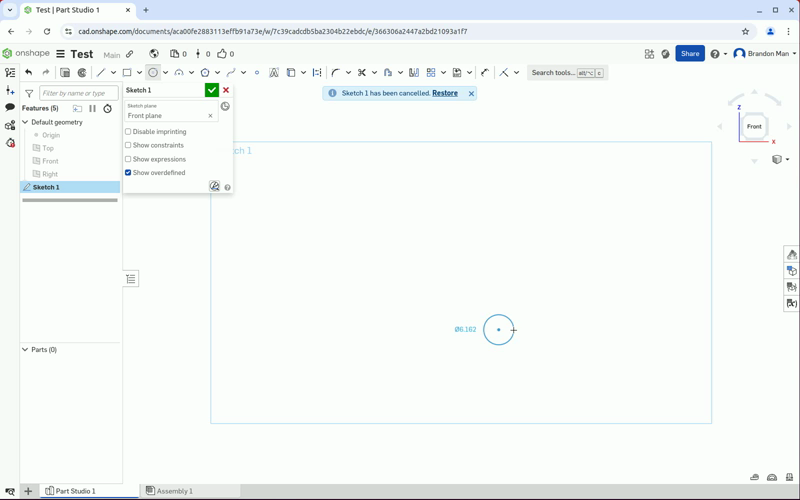
click(513, 329)
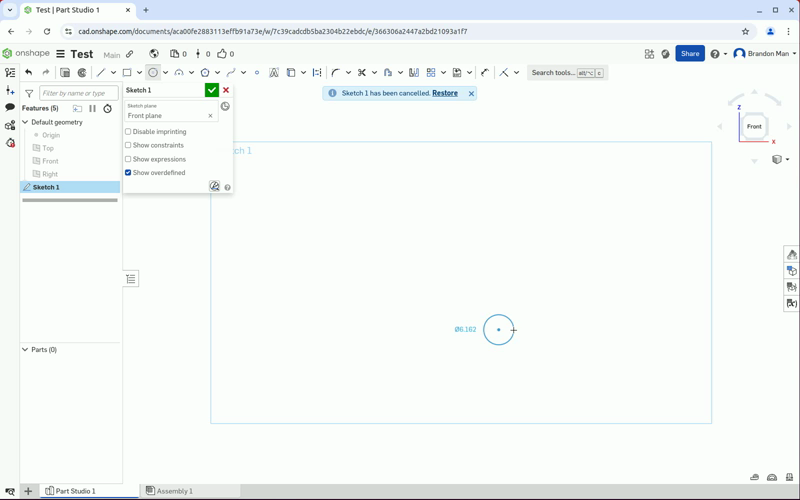
key(esc)
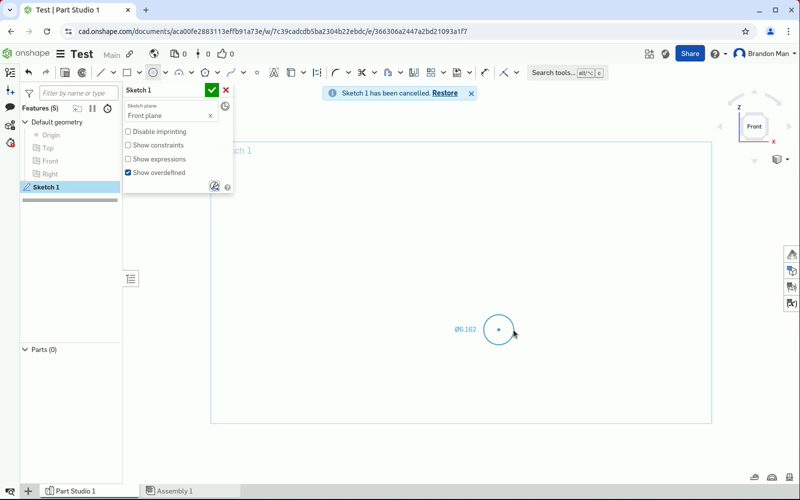
mouse_move(494, 339)
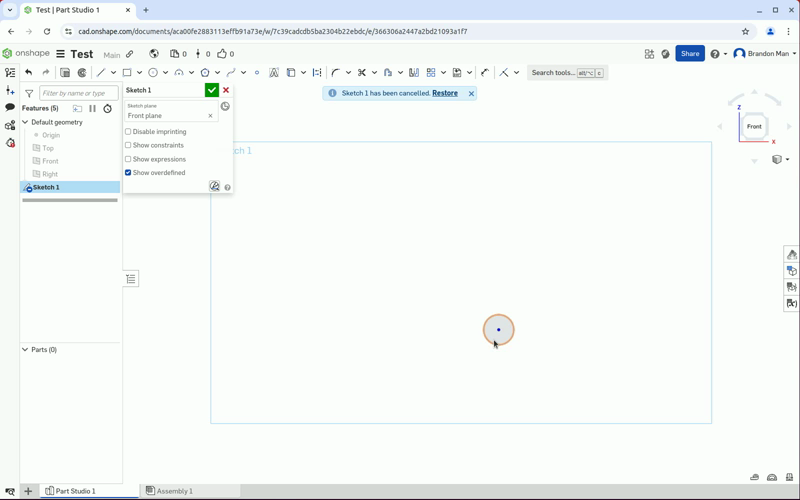
scroll(6)
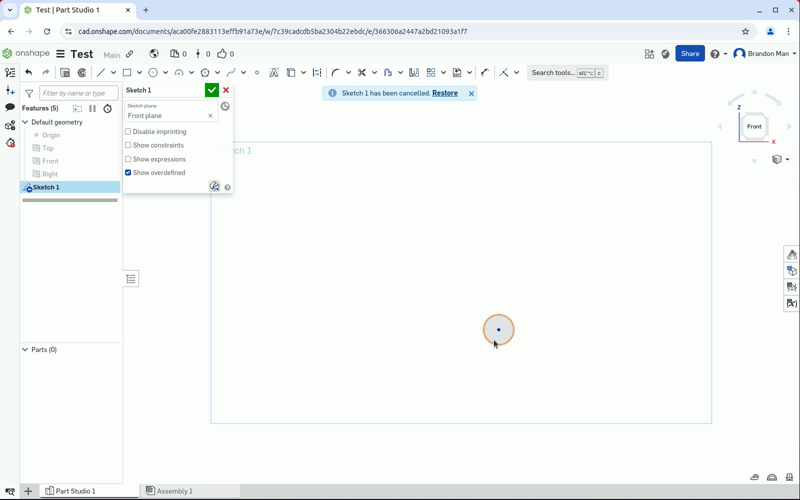
scroll(6)
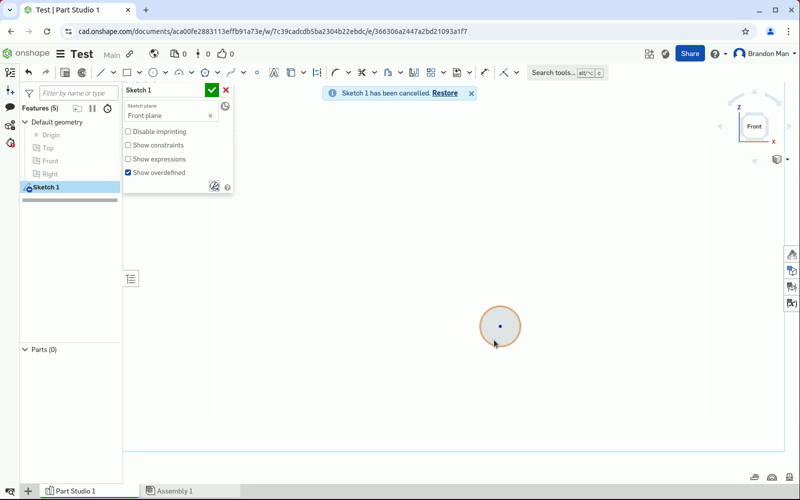
scroll(6)
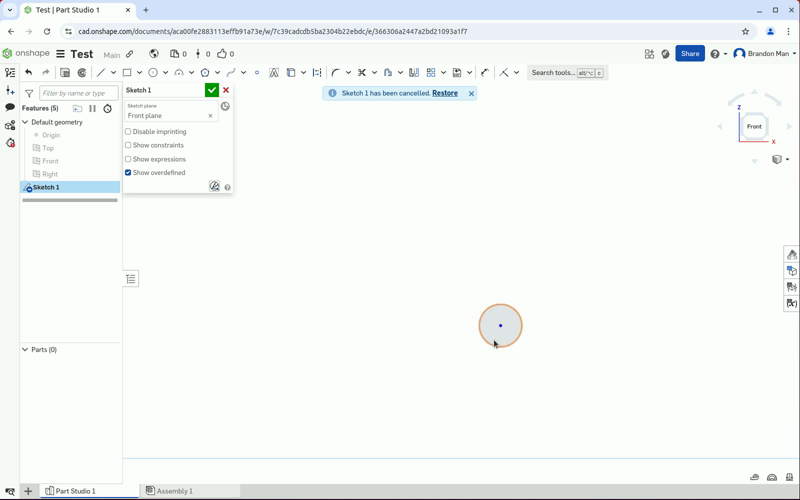
scroll(6)
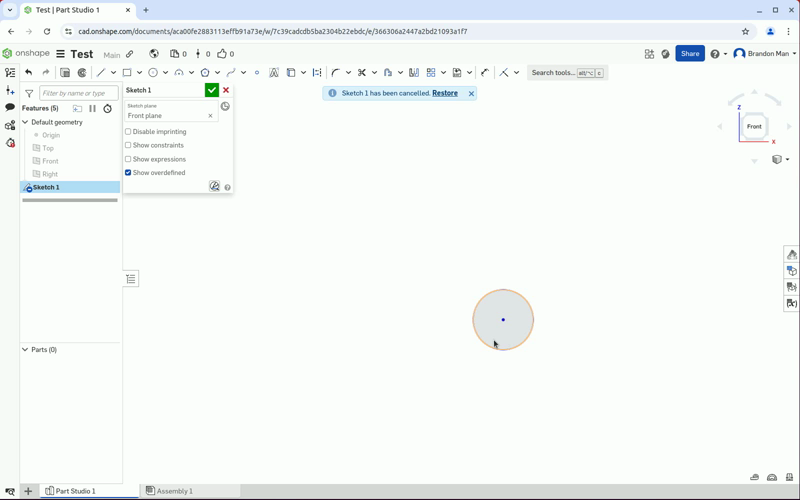
scroll(6)
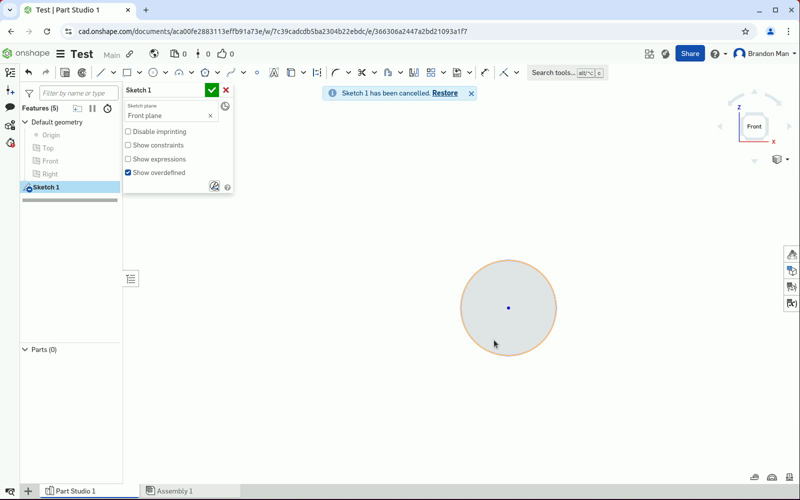
scroll(6)
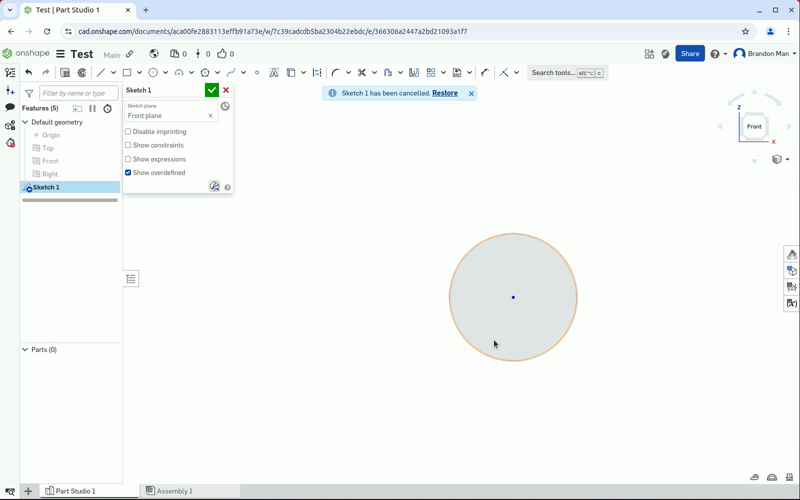
scroll(6)
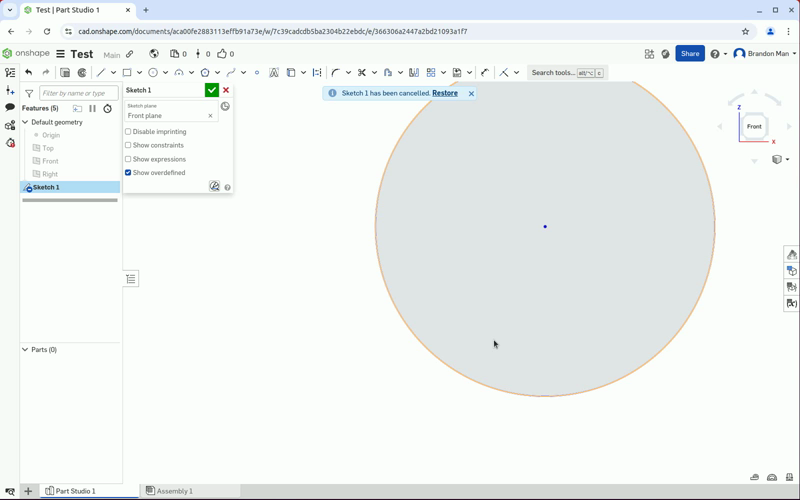
click(494, 339)
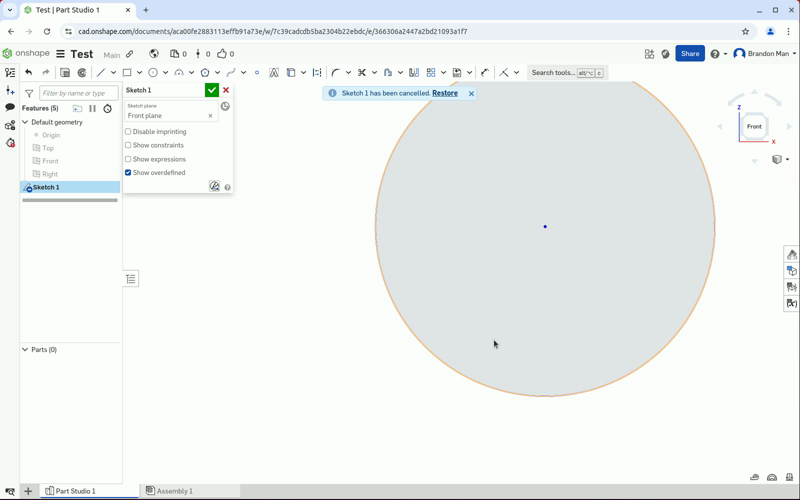
scroll(-6)
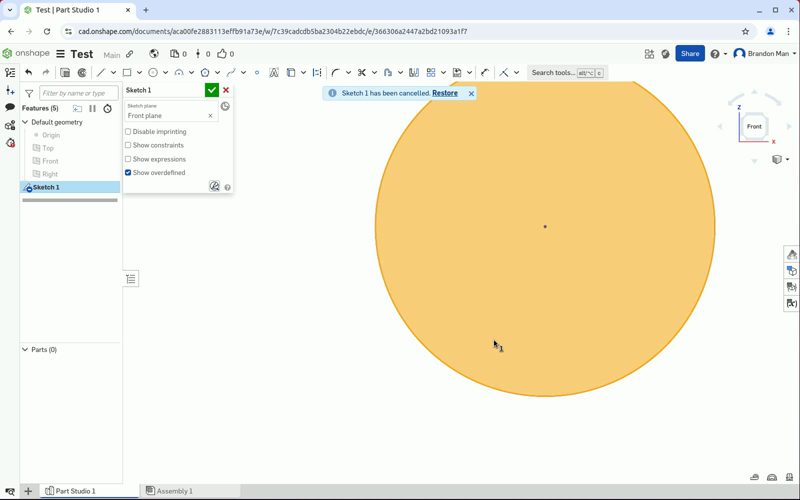
scroll(-6)
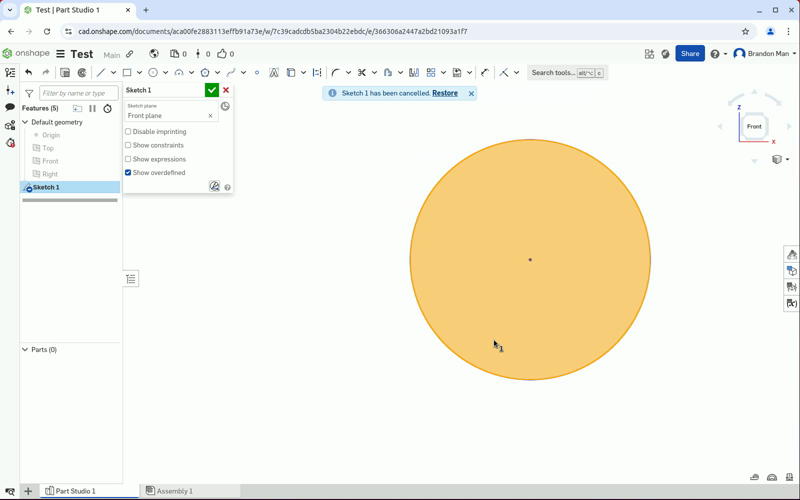
scroll(-6)
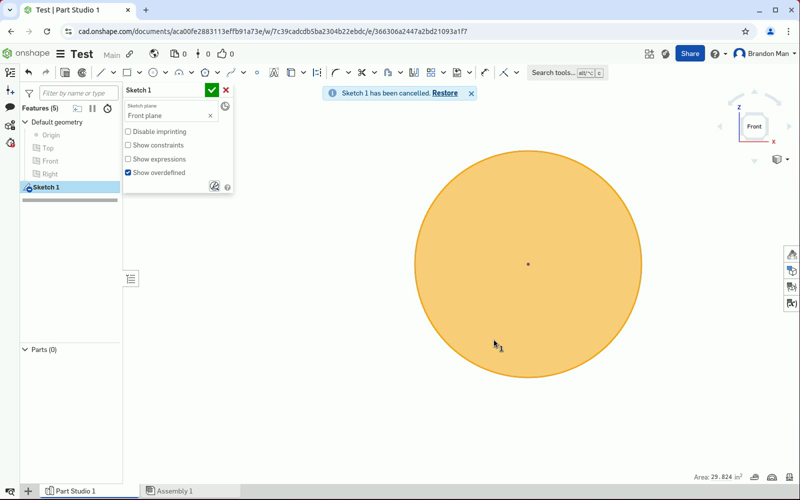
scroll(-6)
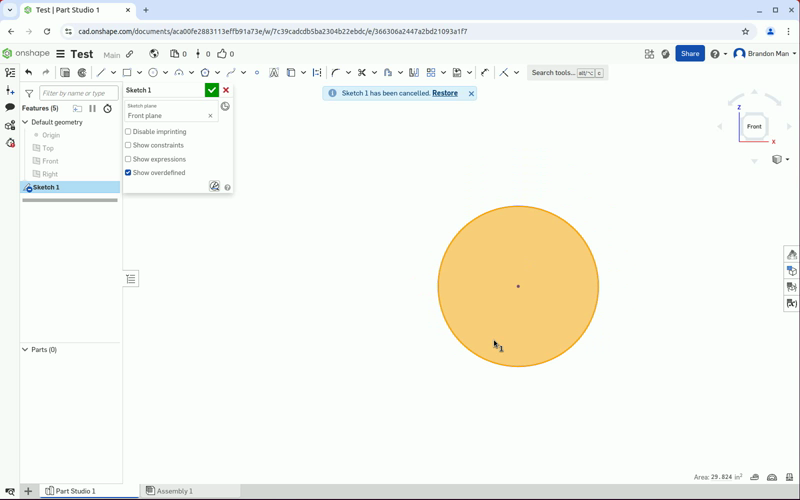
scroll(-6)
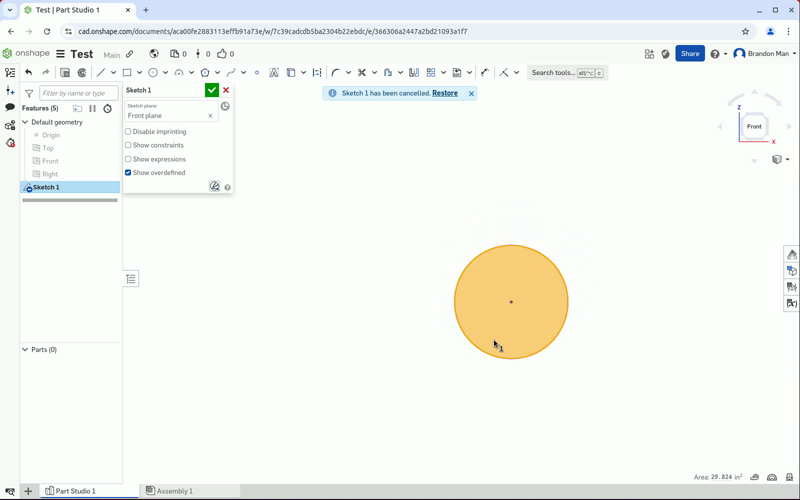
scroll(-6)
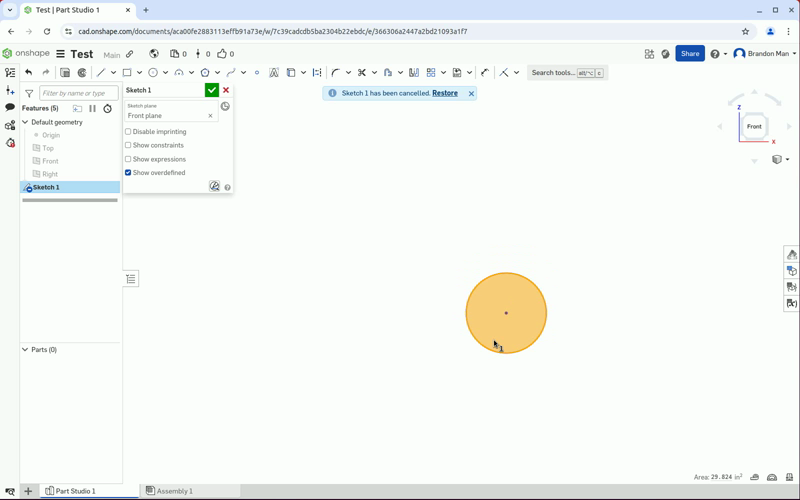
scroll(-6)
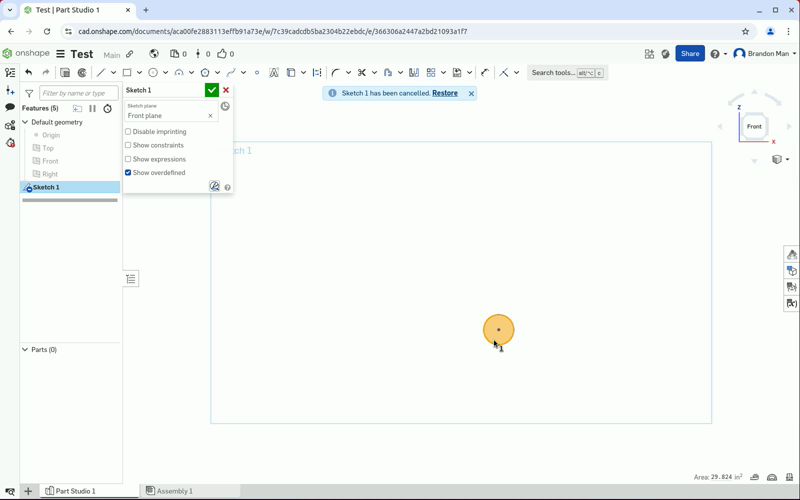
mouse_move(73, 352)
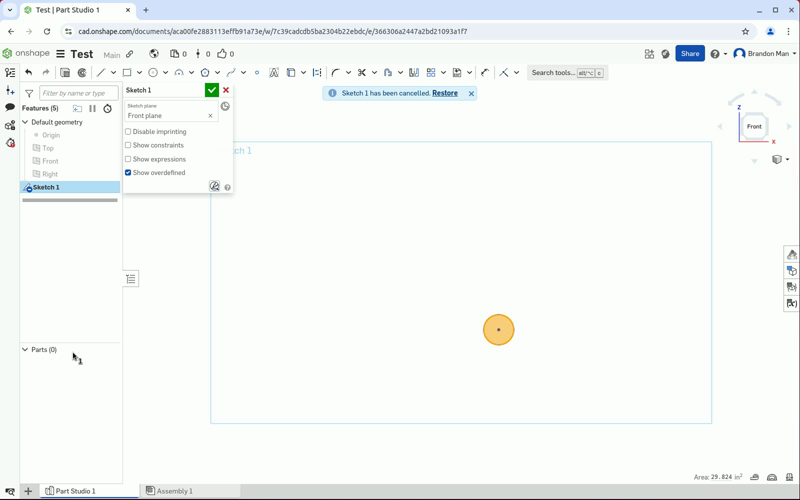
key(shift+y)
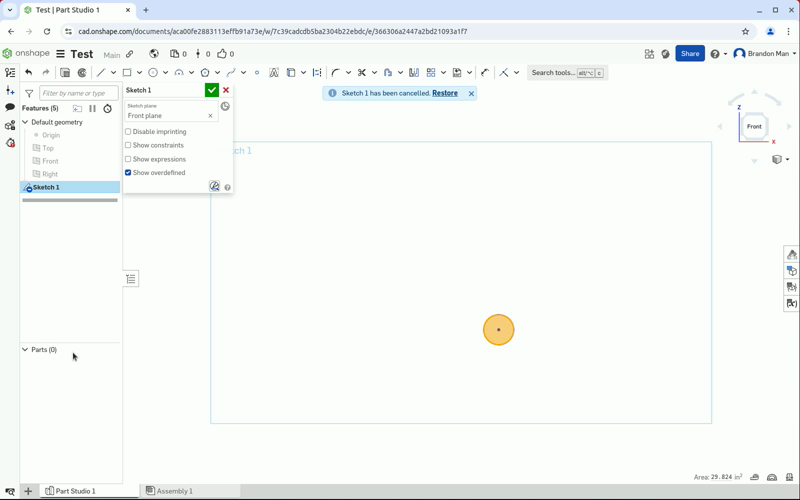
key(shift+e)
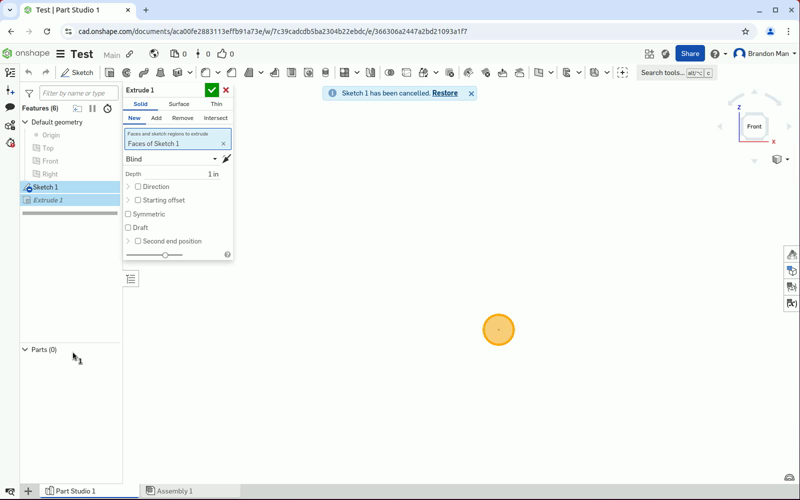
mouse_move(143, 106)
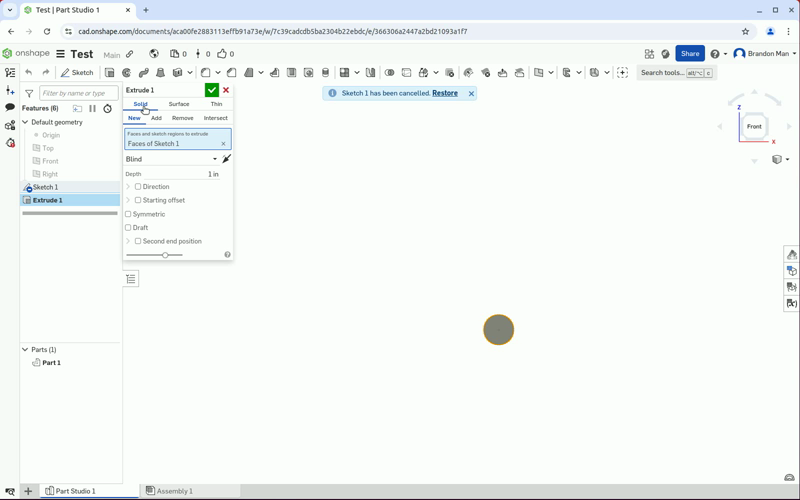
click(143, 106)
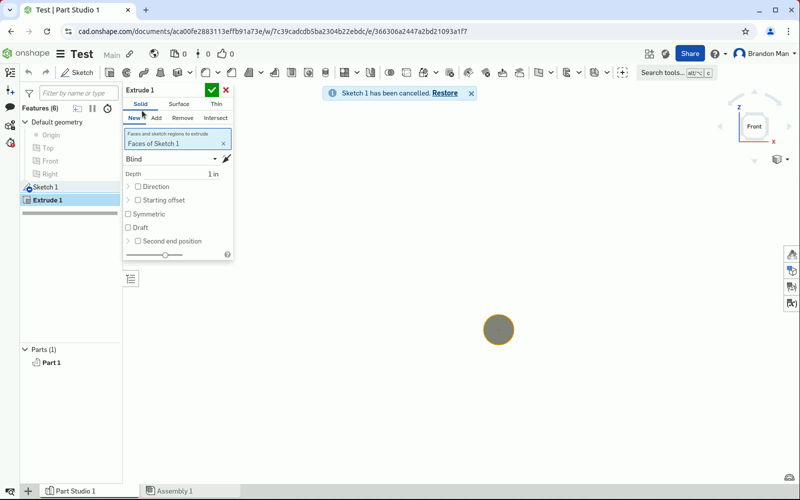
mouse_move(137, 120)
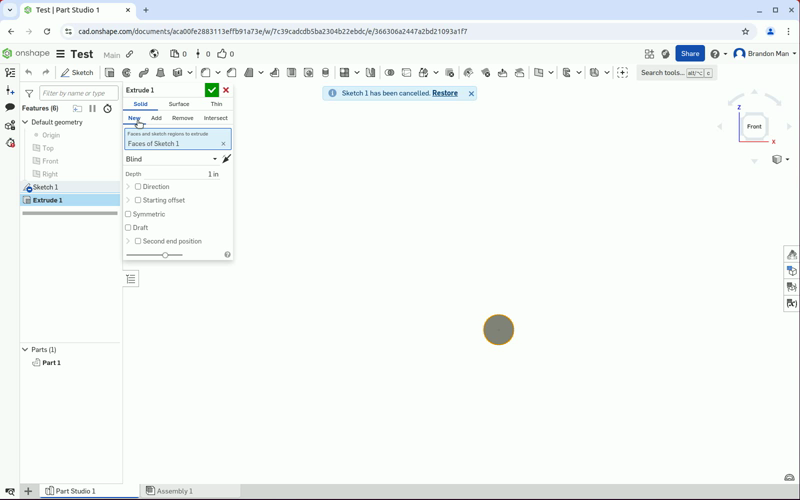
click(137, 120)
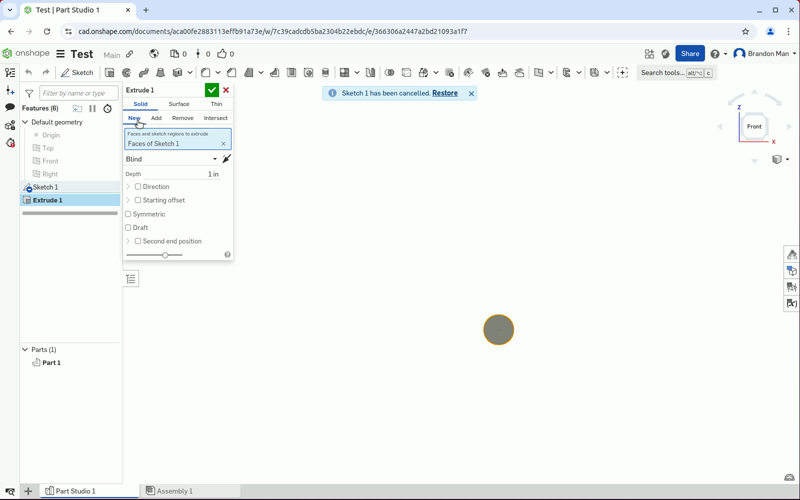
key(tab, 4)
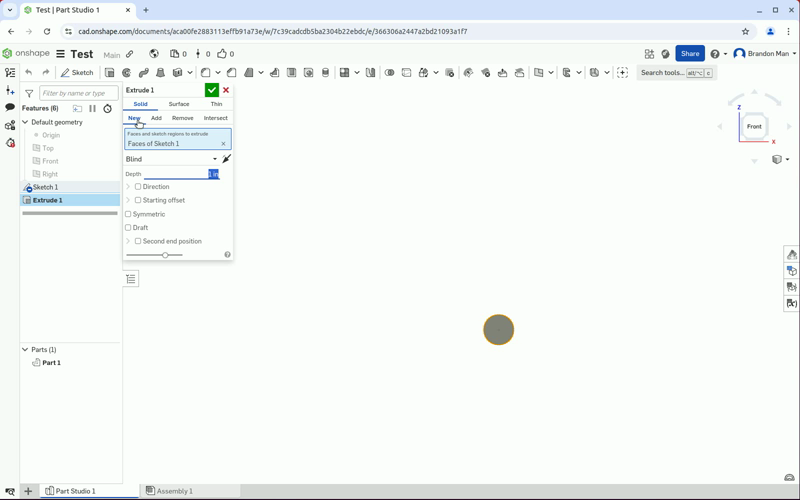
text(23.108)
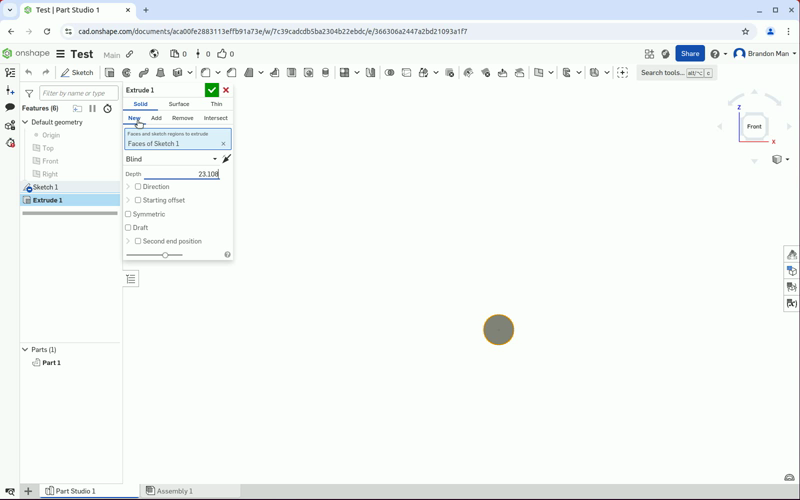
key(enter)
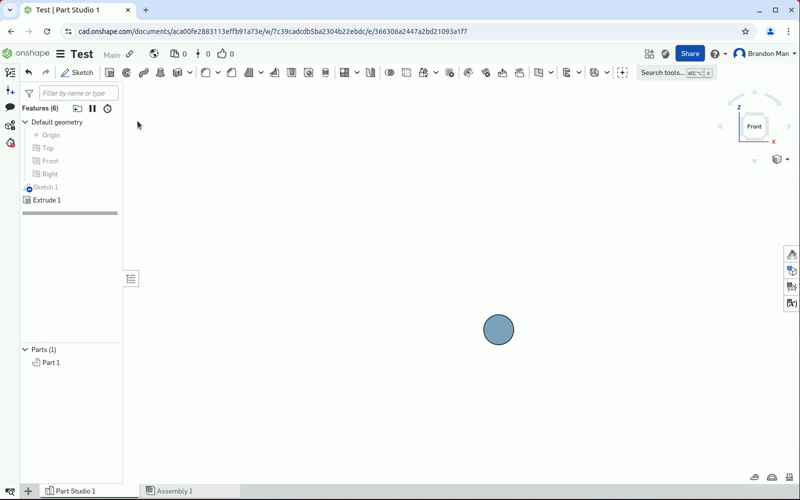
key(shift+h)
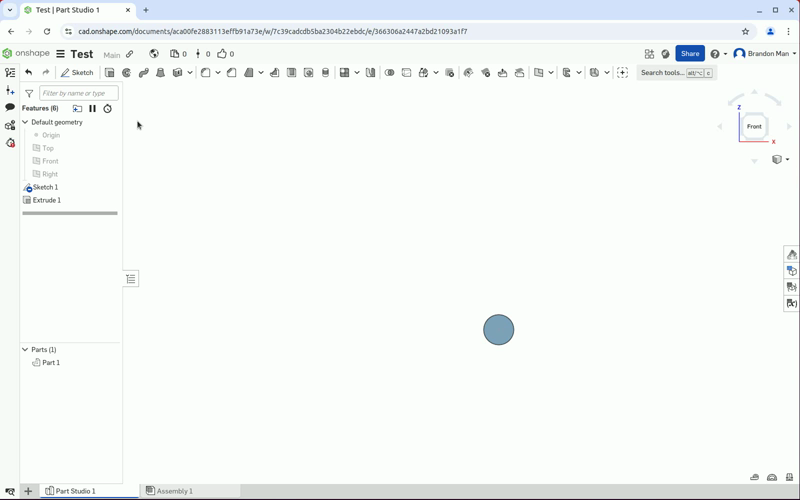
key(shift+h)
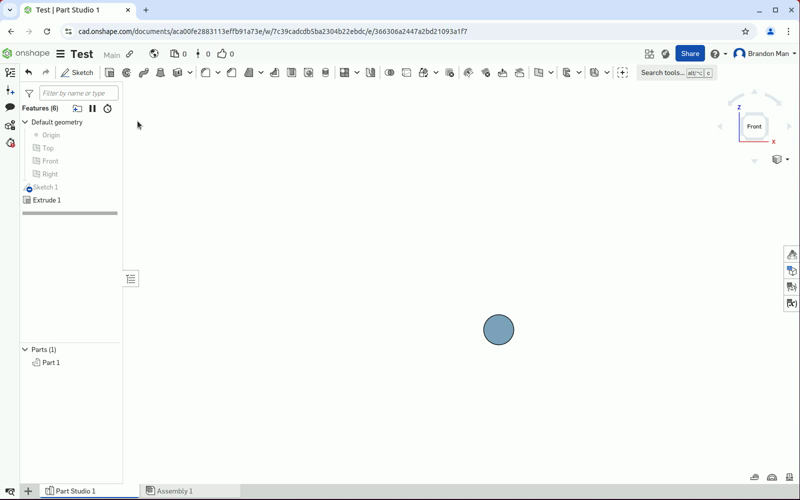
mouse_move(73, 189)
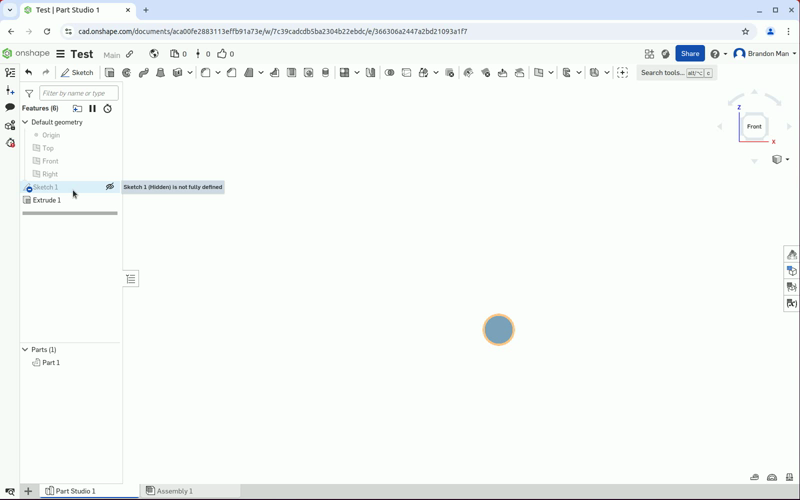
click(73, 189)
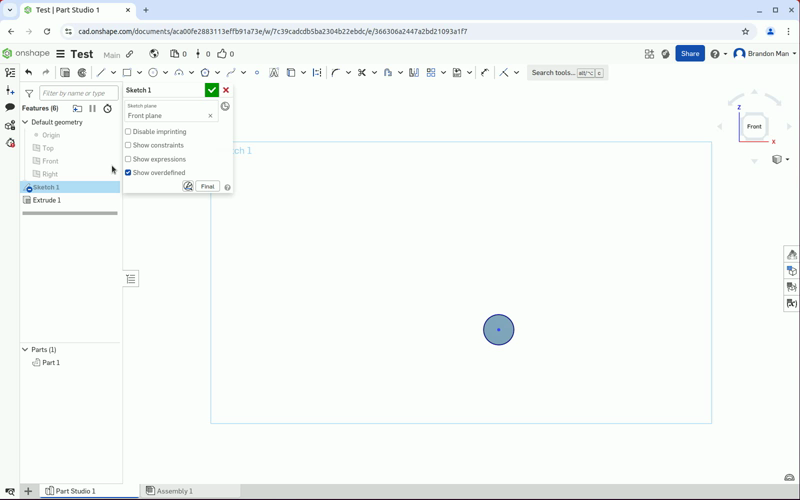
mouse_move(229, 92)
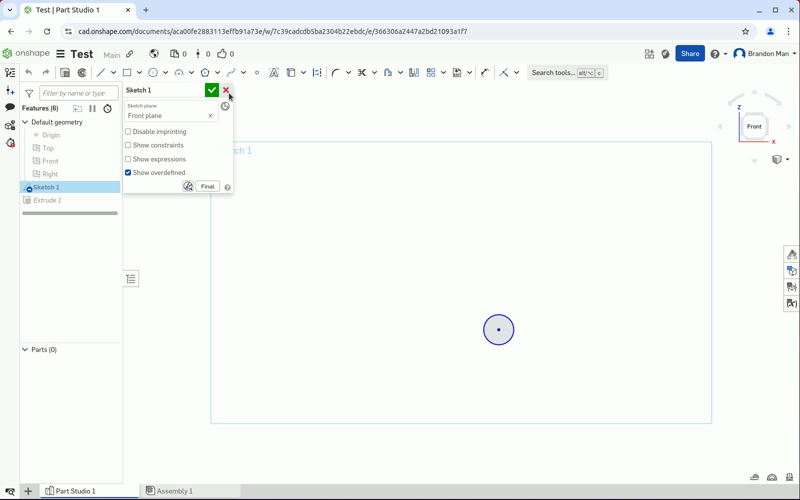
click(229, 92)
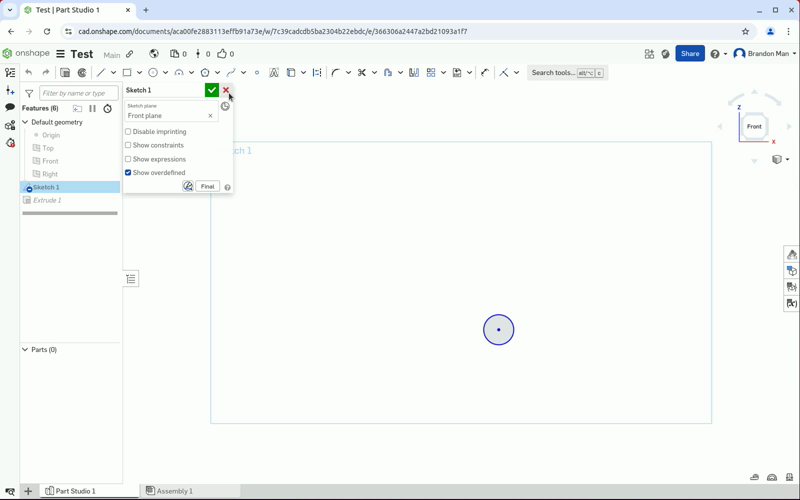
key(shift+s)
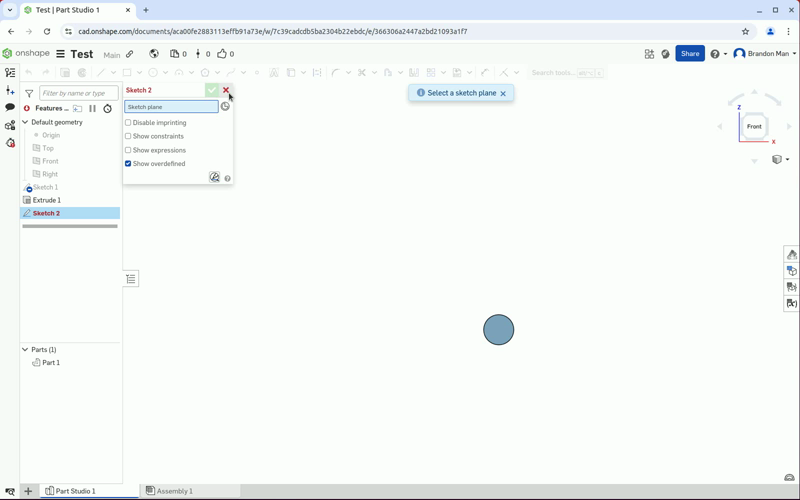
mouse_move(73, 163)
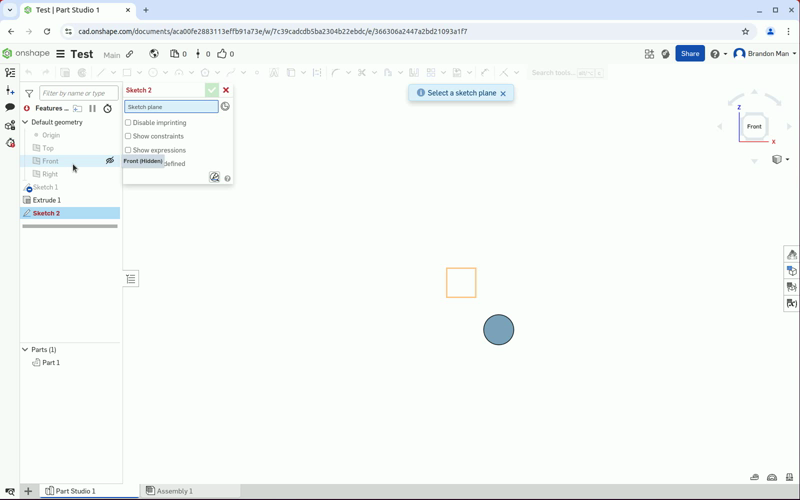
click(73, 163)
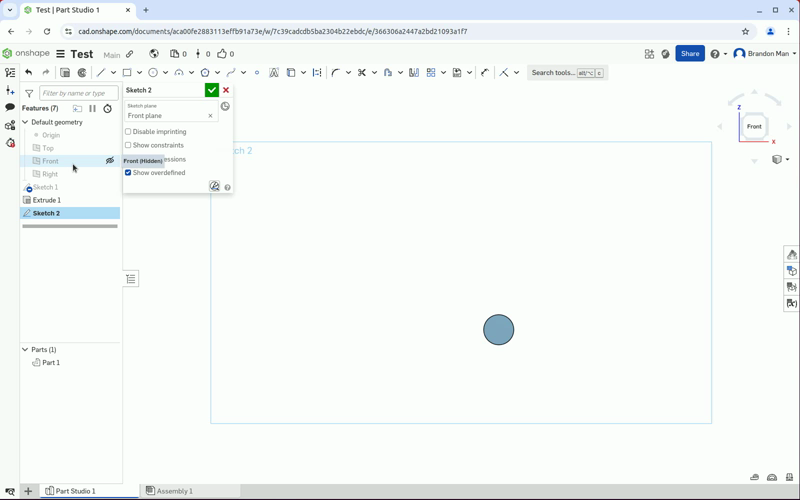
mouse_move(73, 352)
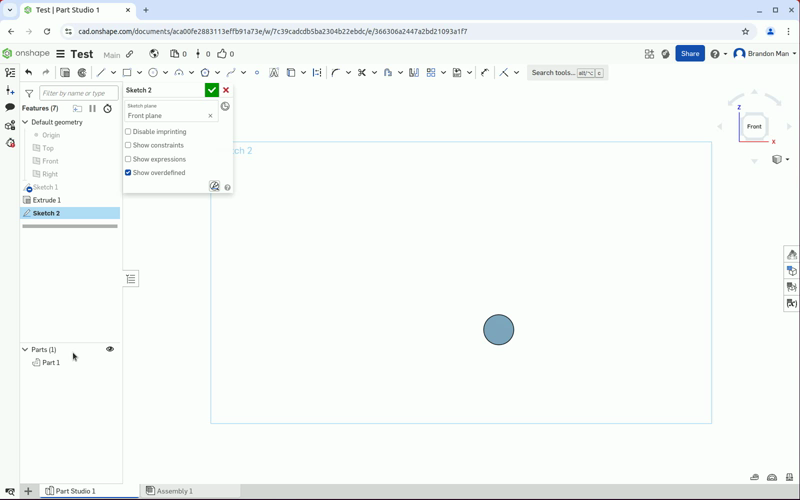
key(y)
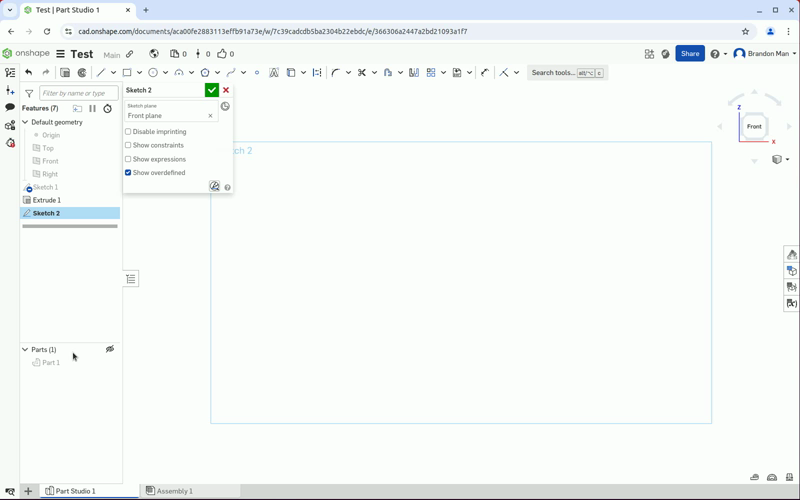
key(c)
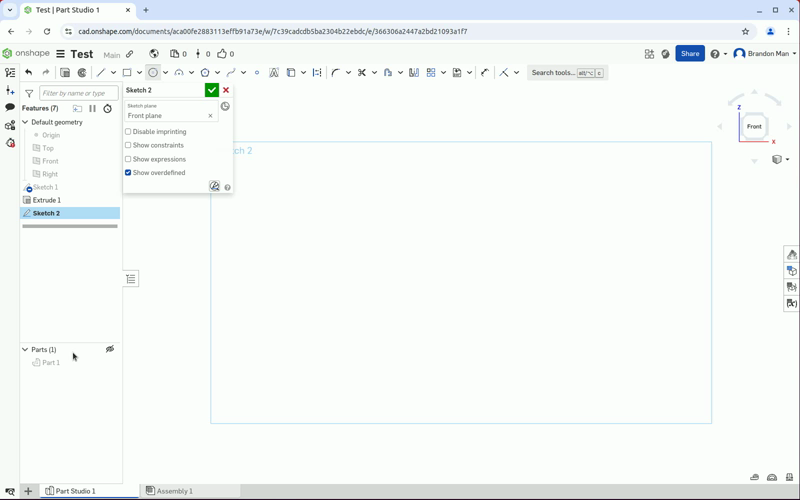
key_down(shift)
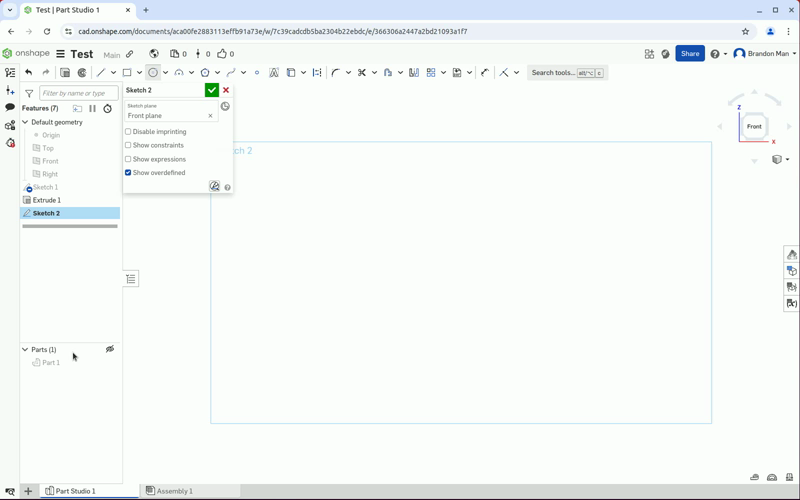
mouse_move(498, 329)
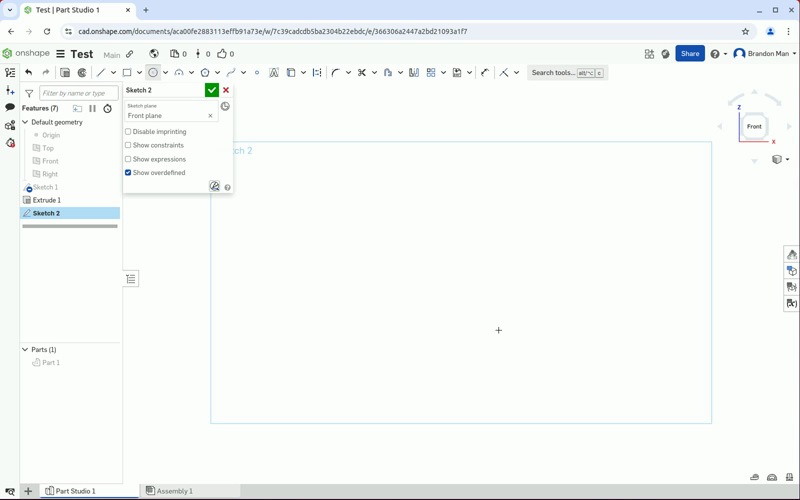
click(498, 329)
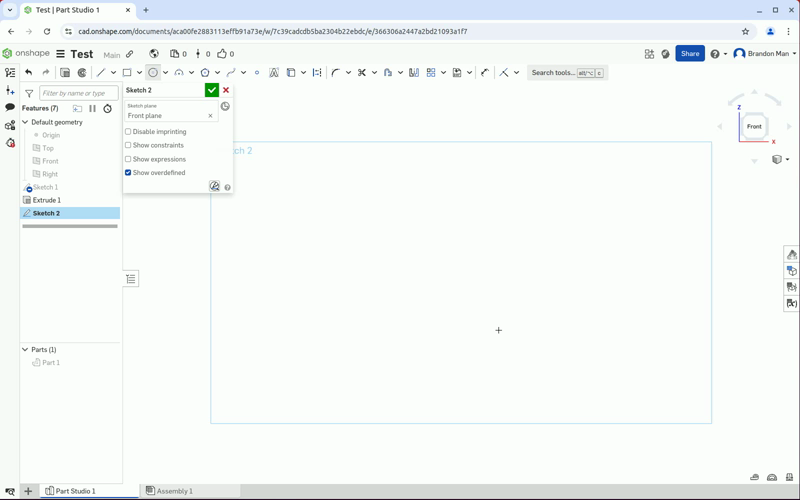
key_up(shift)
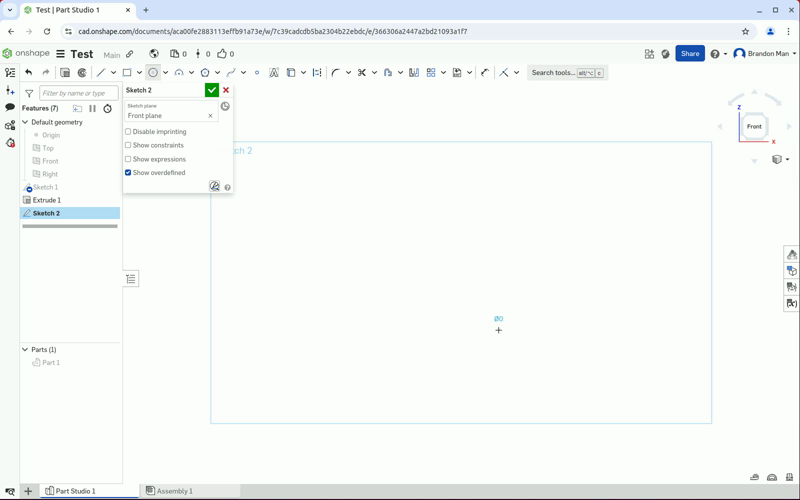
mouse_move(513, 329)
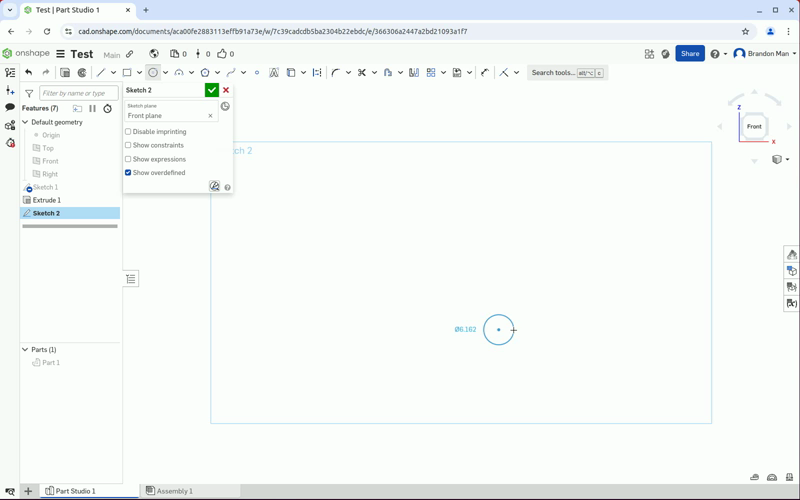
click(513, 329)
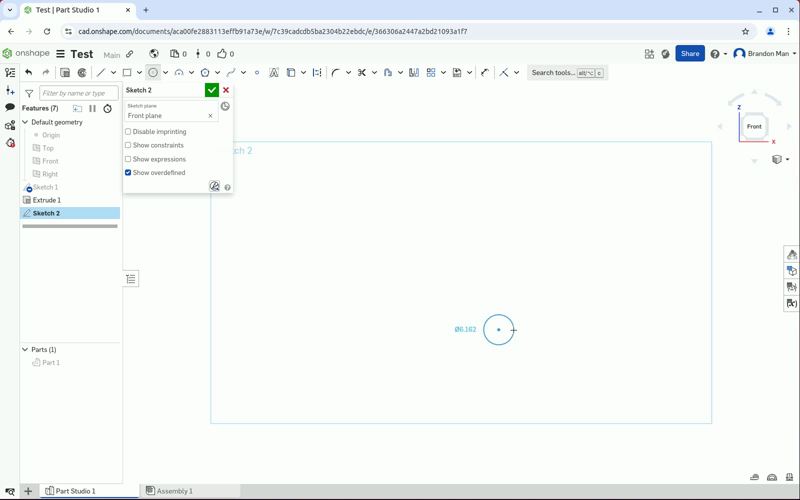
key(esc)
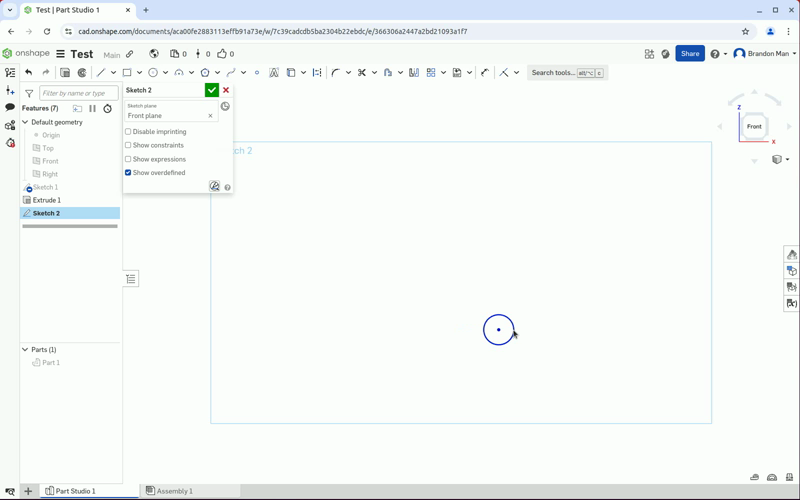
mouse_move(491, 339)
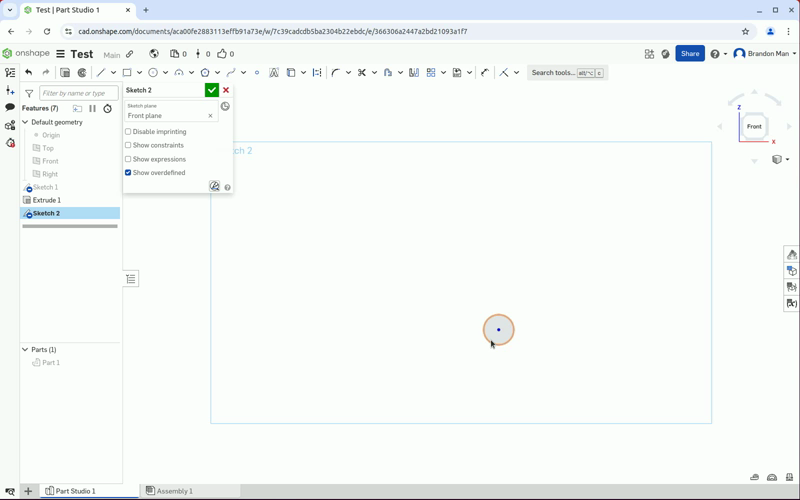
scroll(6)
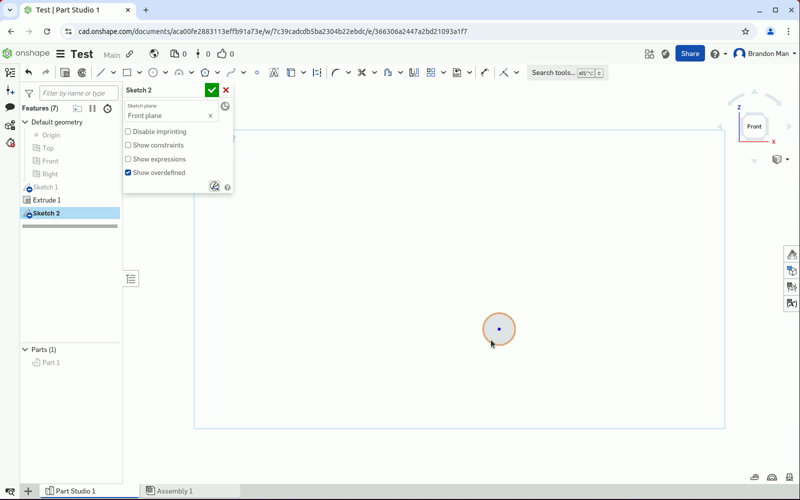
scroll(6)
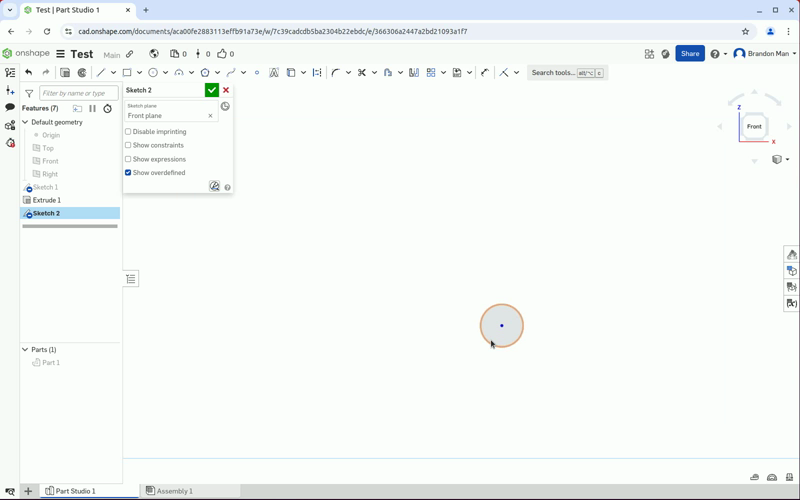
scroll(6)
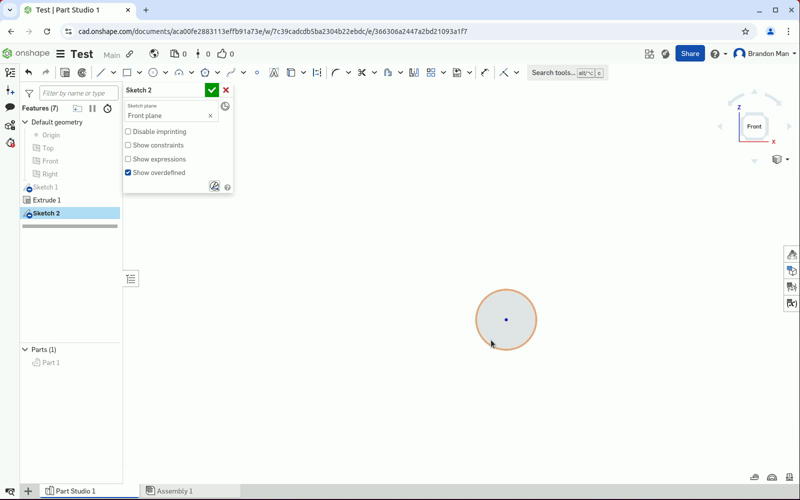
scroll(6)
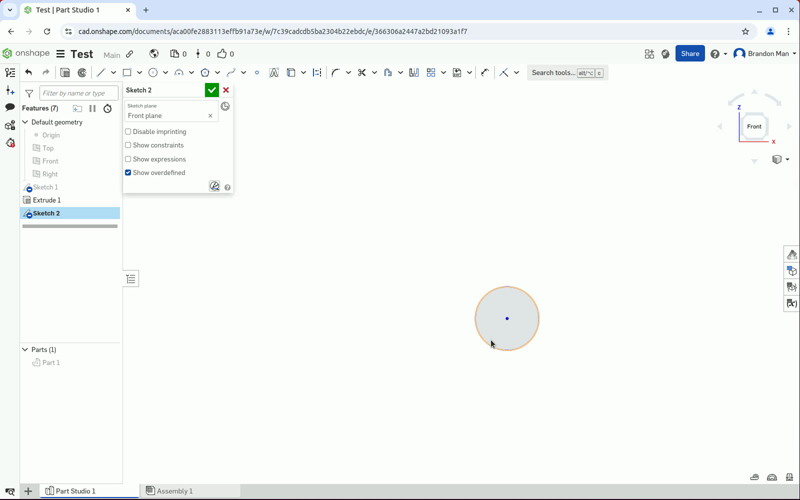
scroll(6)
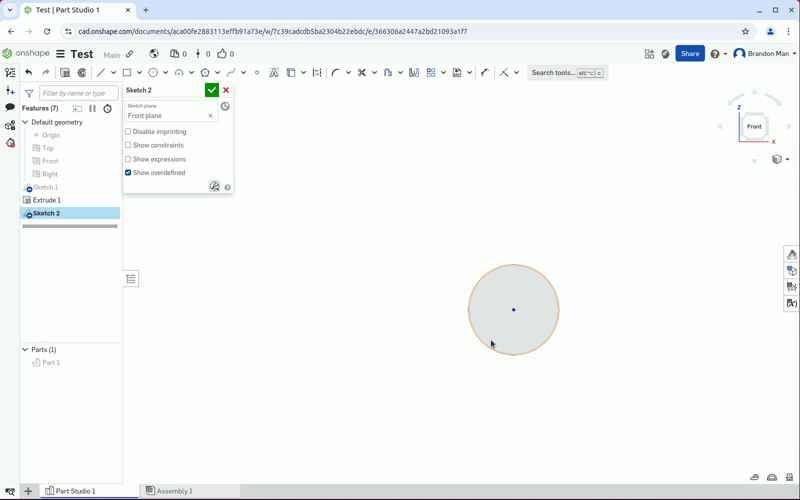
scroll(6)
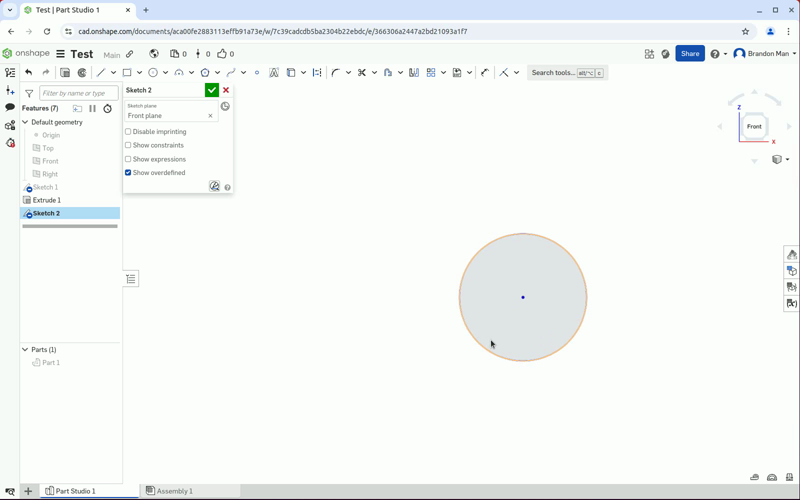
scroll(6)
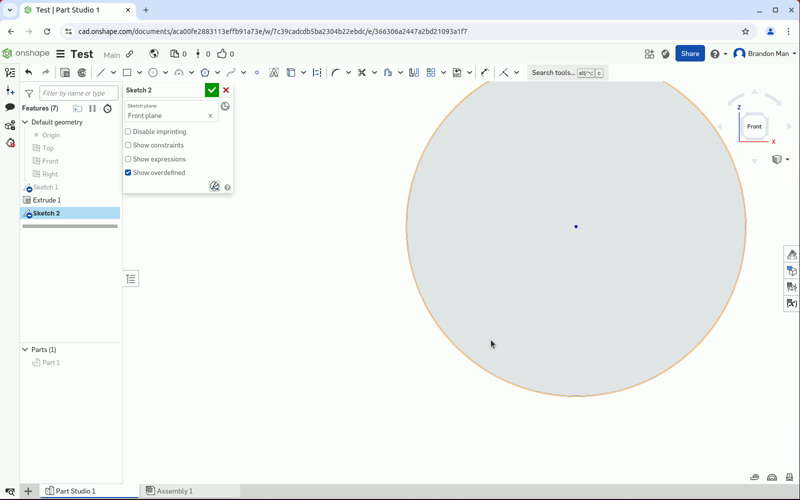
click(491, 339)
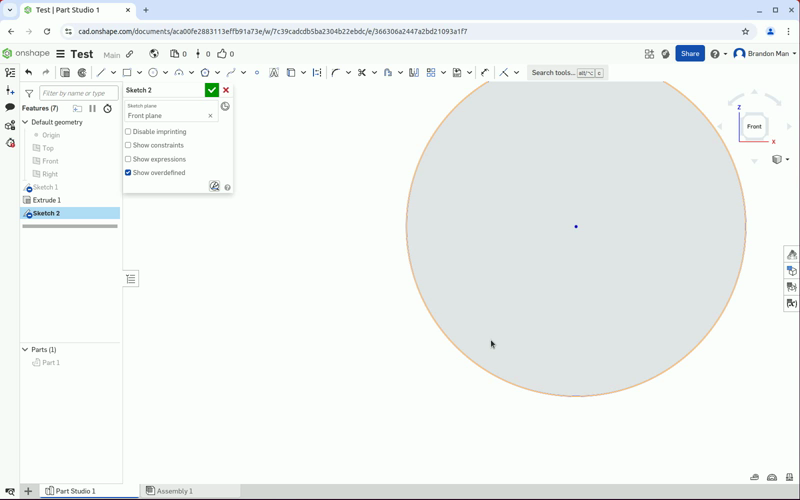
scroll(-6)
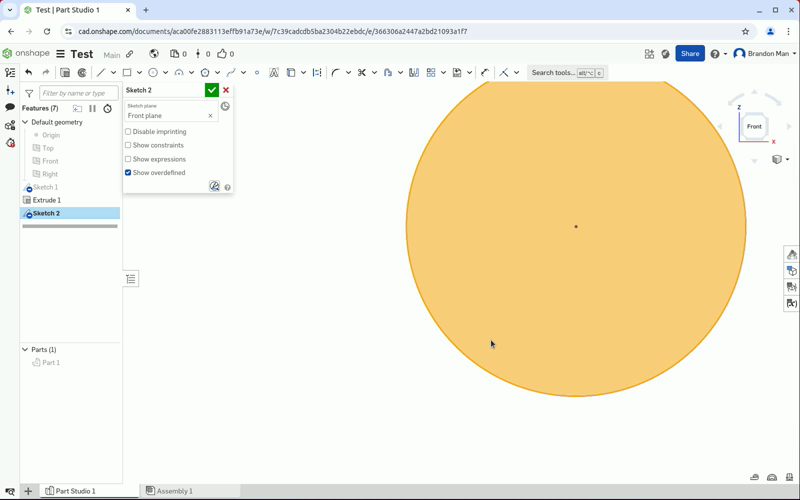
scroll(-6)
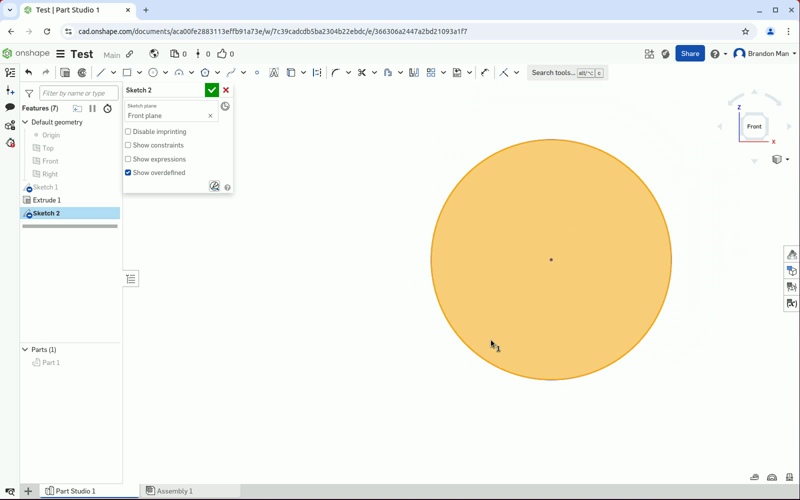
scroll(-6)
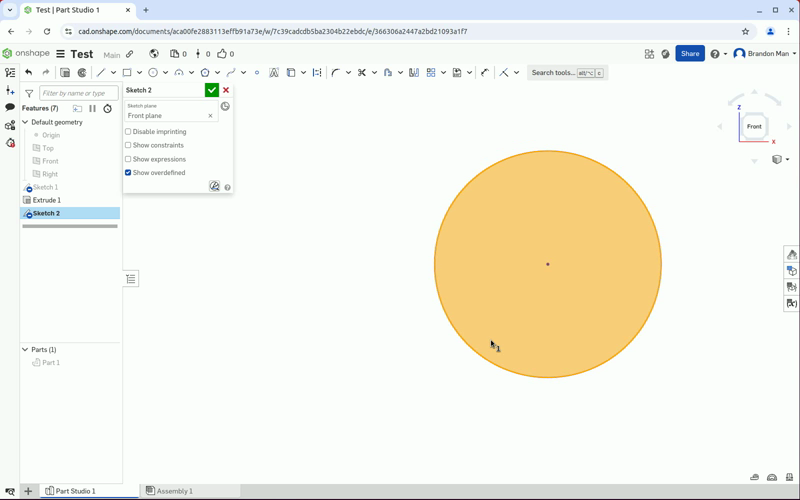
scroll(-6)
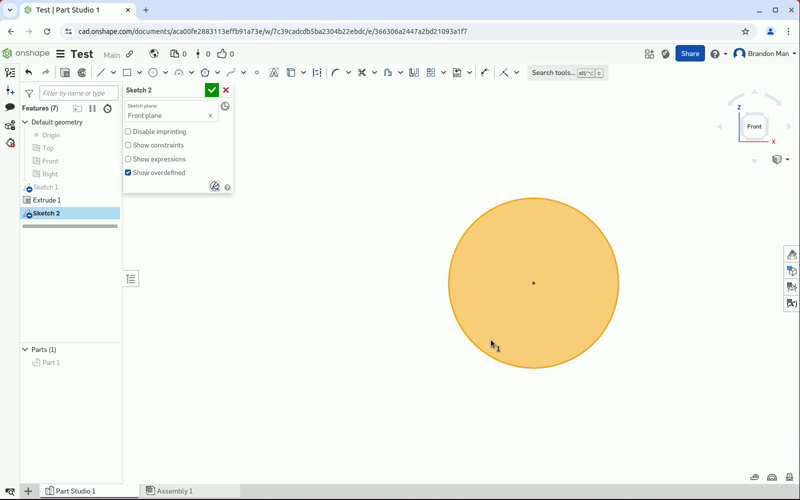
scroll(-6)
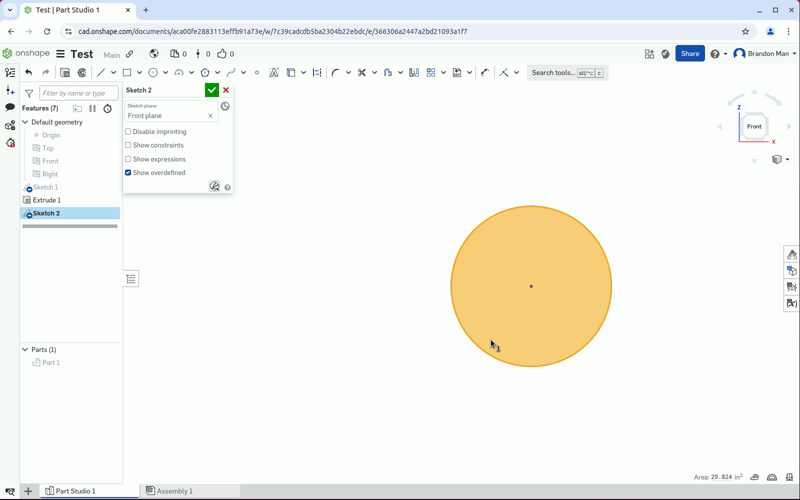
scroll(-6)
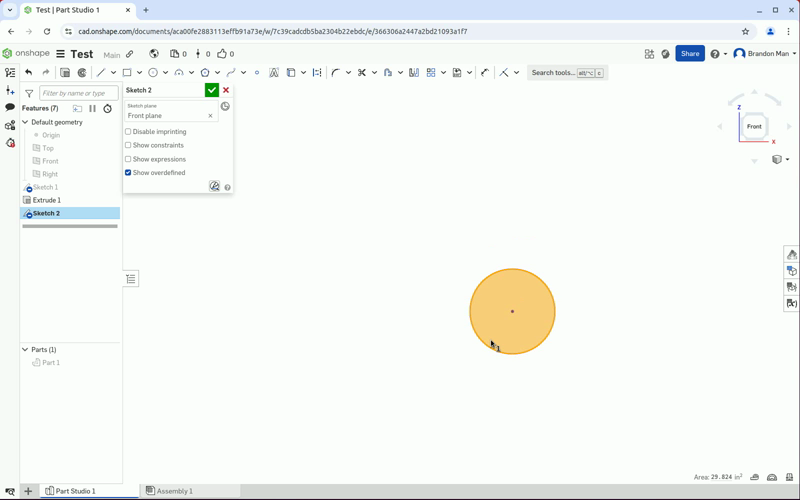
scroll(-6)
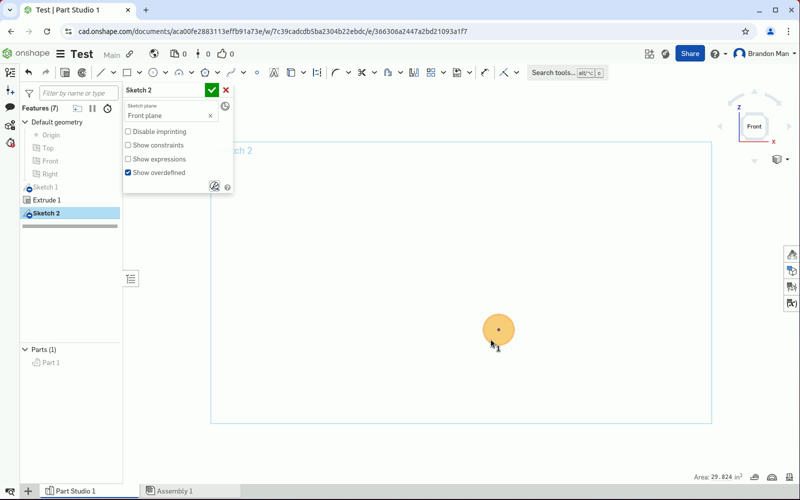
mouse_move(73, 352)
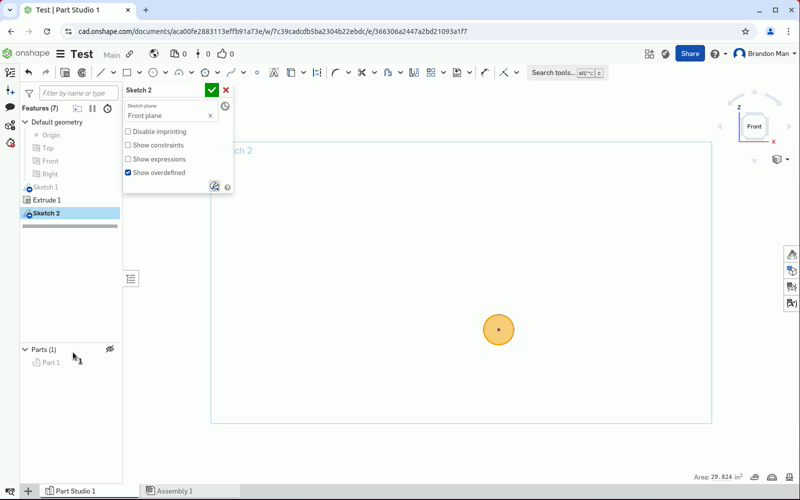
key(shift+y)
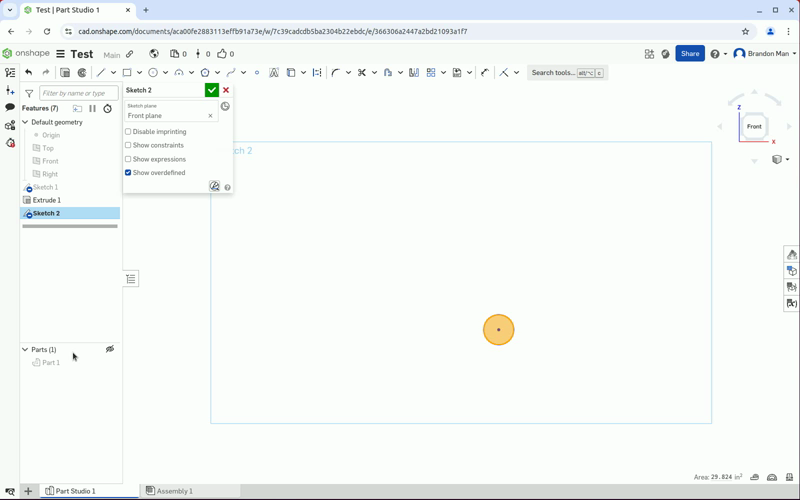
key(shift+e)
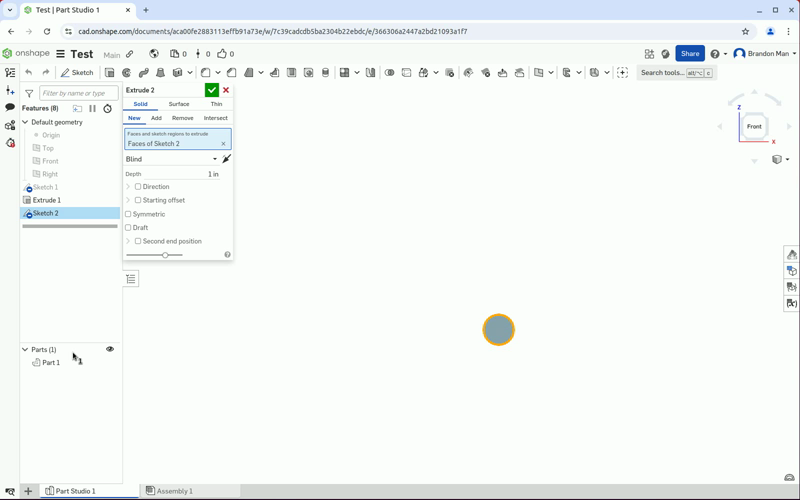
mouse_move(143, 106)
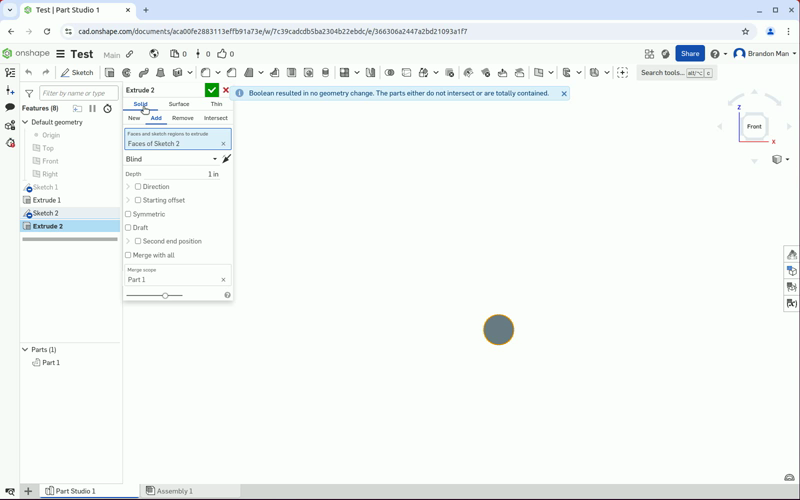
click(143, 106)
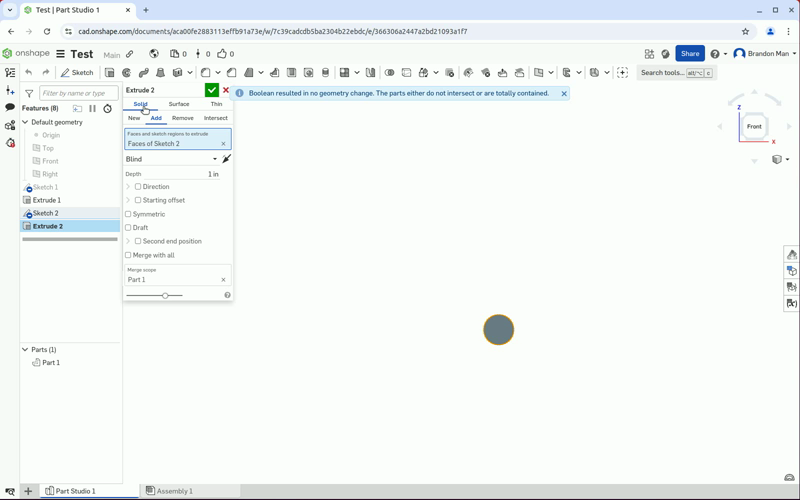
mouse_move(137, 120)
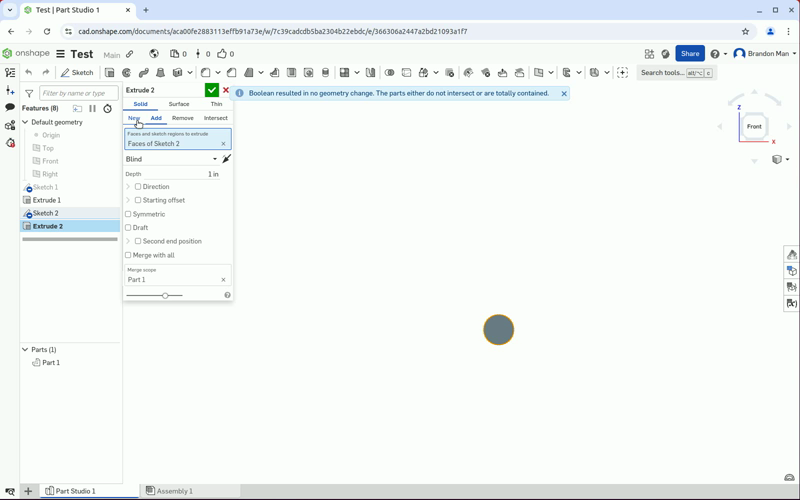
click(137, 120)
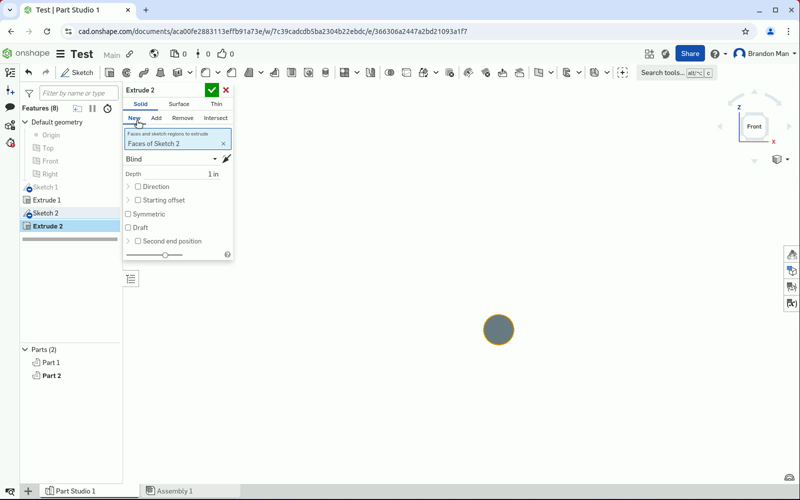
key(tab, 4)
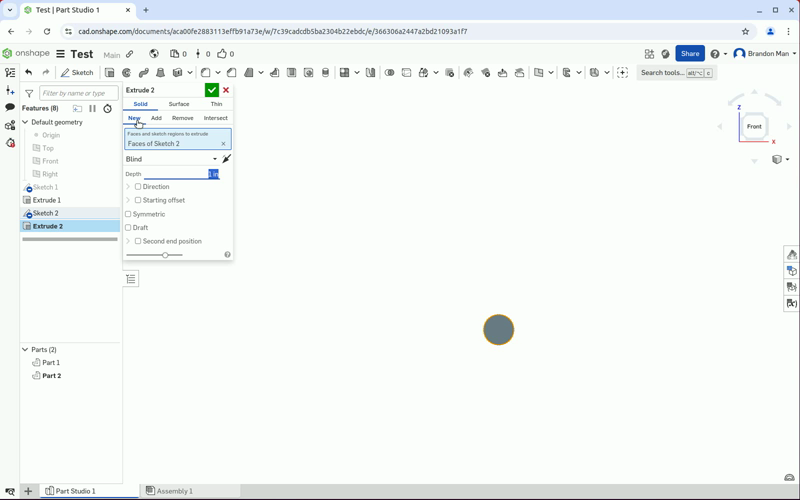
text(23.108)
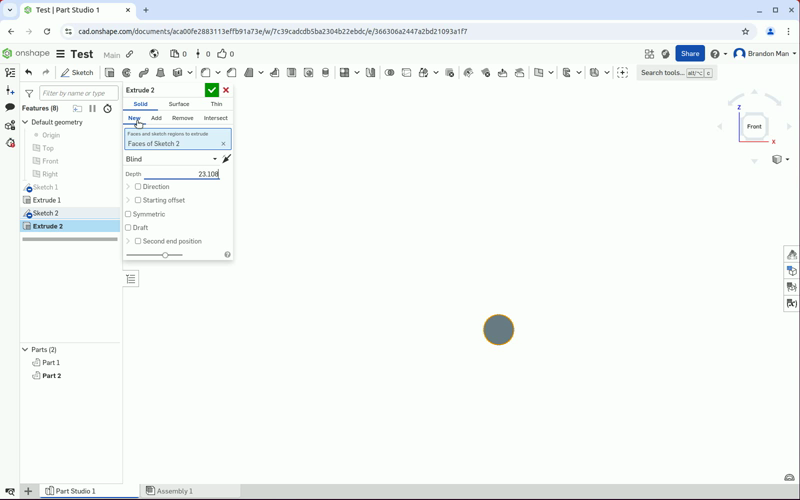
key(enter)
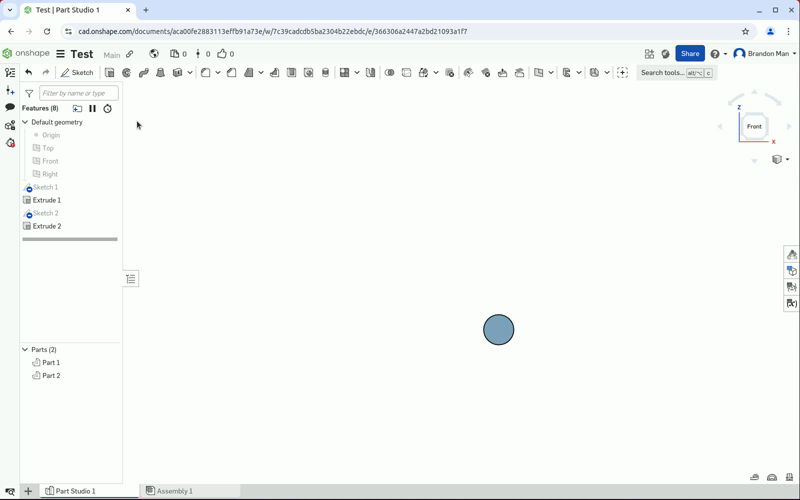
key(shift+h)
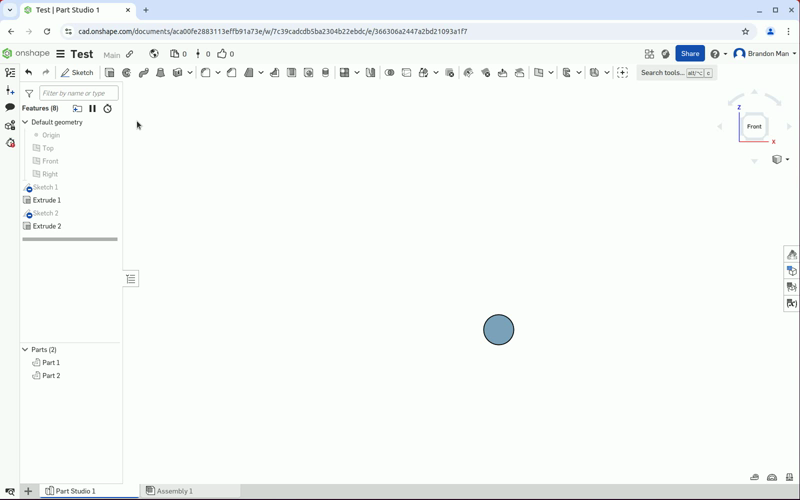
key(shift+h)
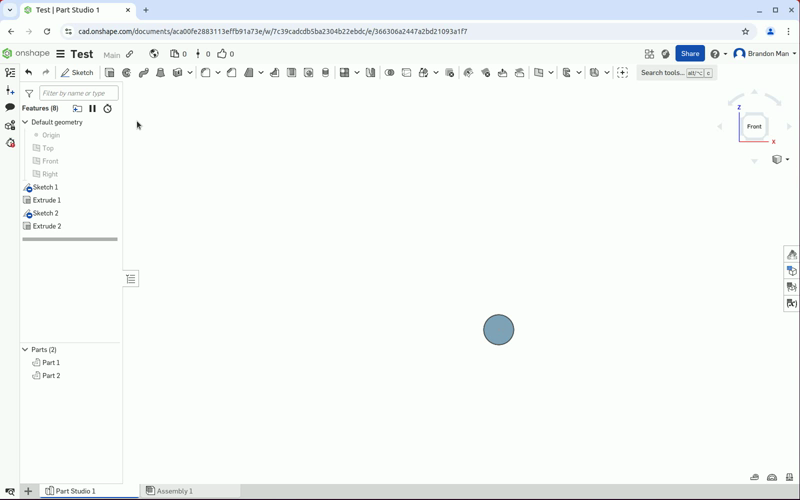
key(shift+7)
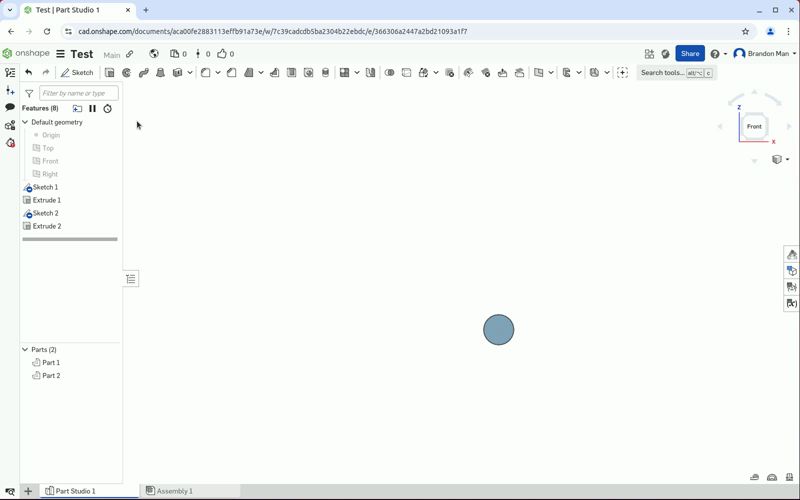
key(left, 2)
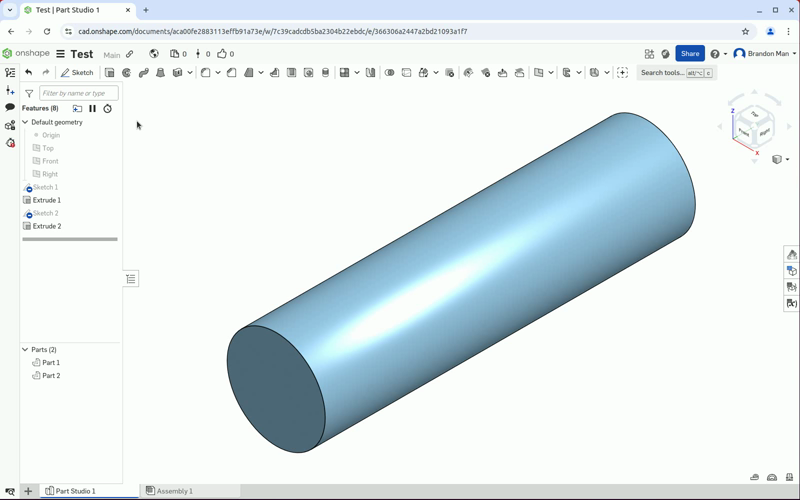
key(down, 2)
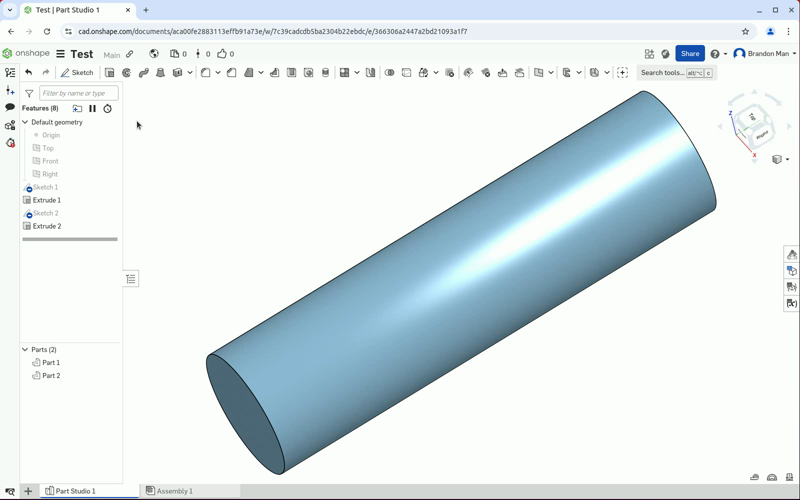
key(up, 2)
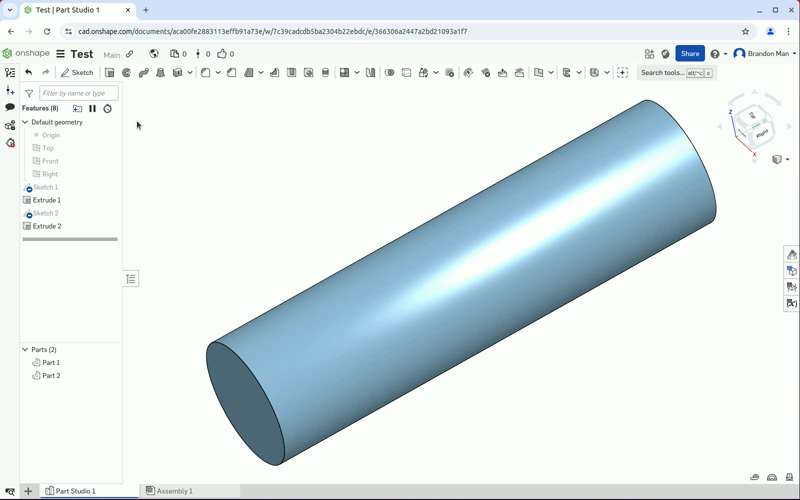
key(right, 2)
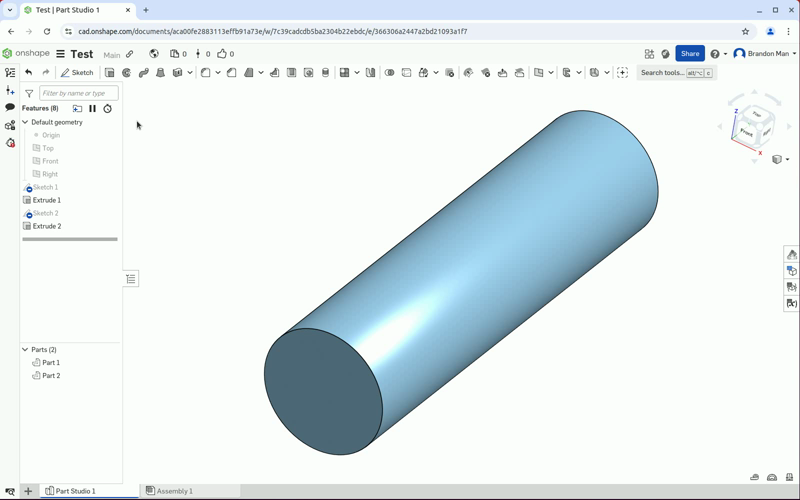
mouse_move(73, 189)
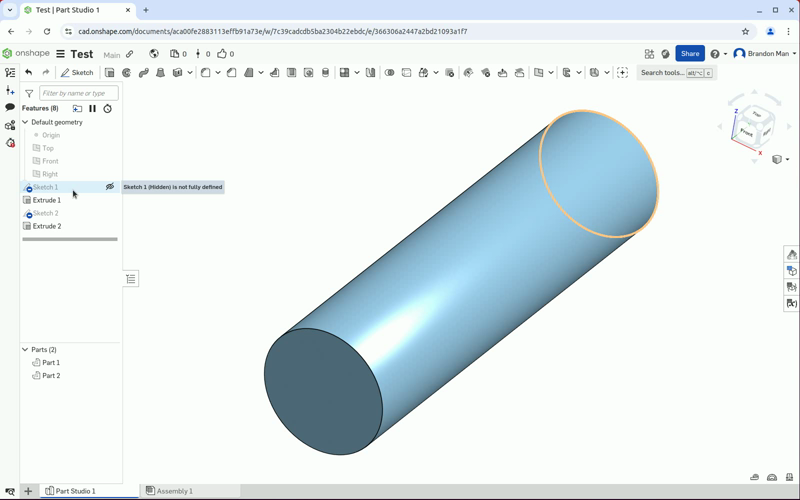
click(73, 189)